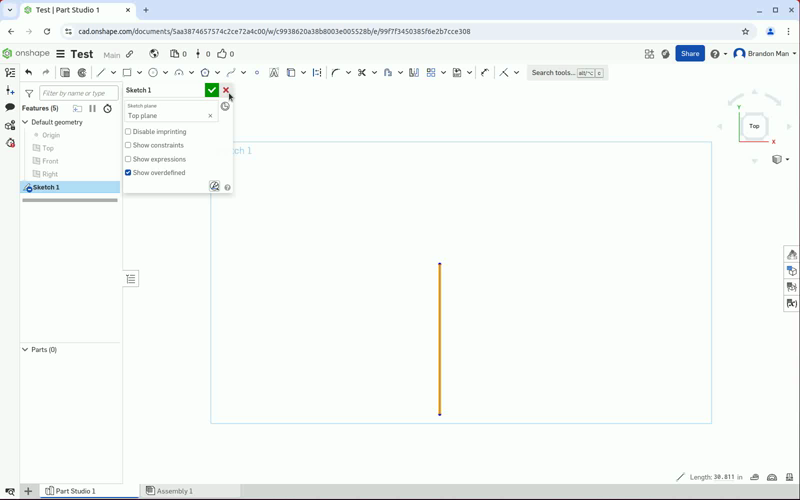
key(shift+h)
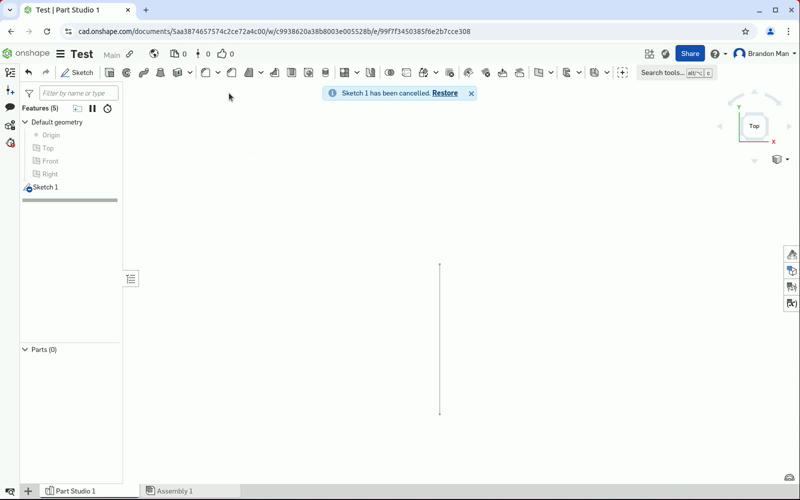
key(shift+s)
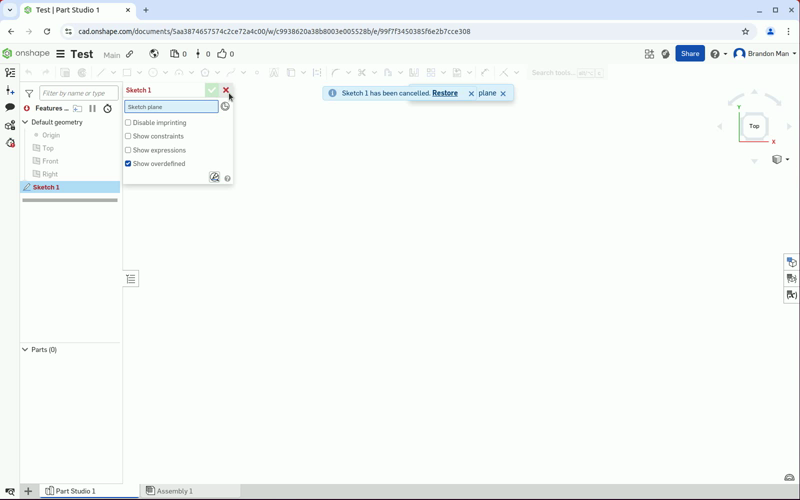
mouse_move(73, 150)
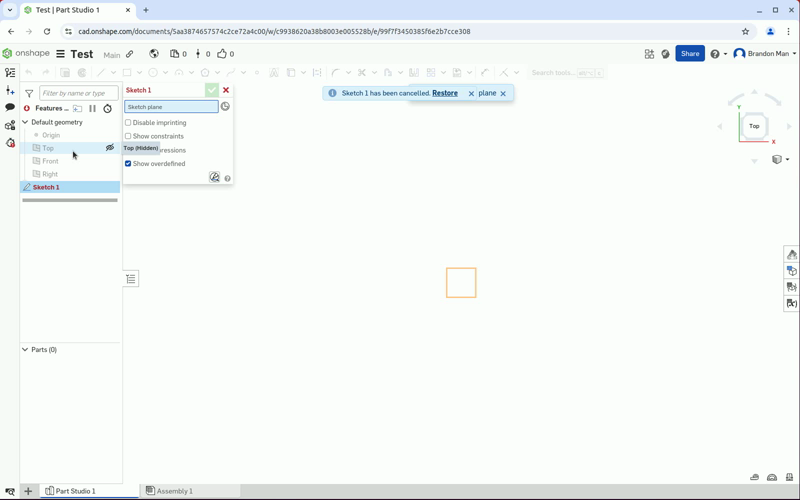
click(73, 150)
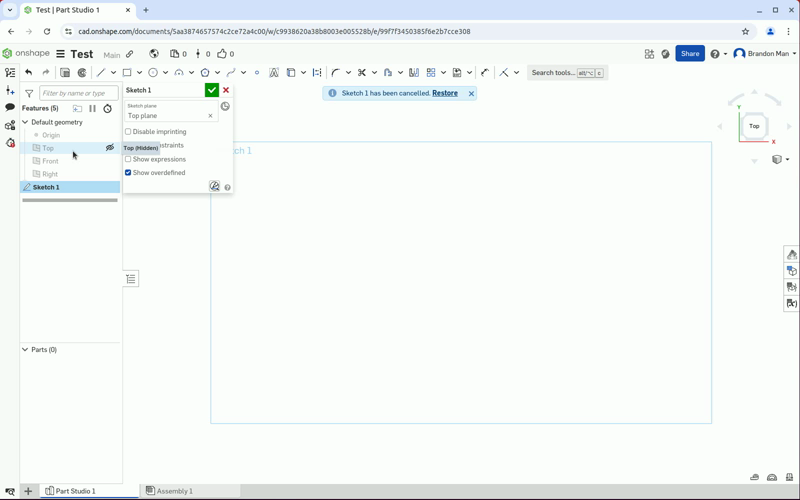
mouse_move(73, 352)
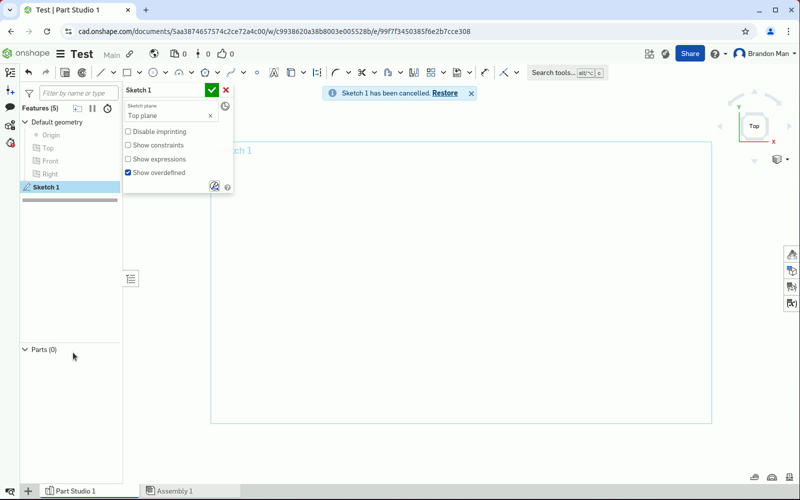
key(y)
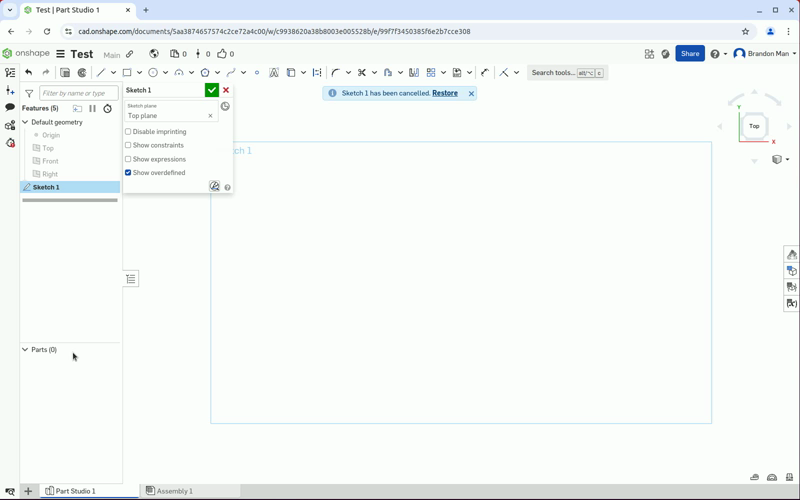
key(l)
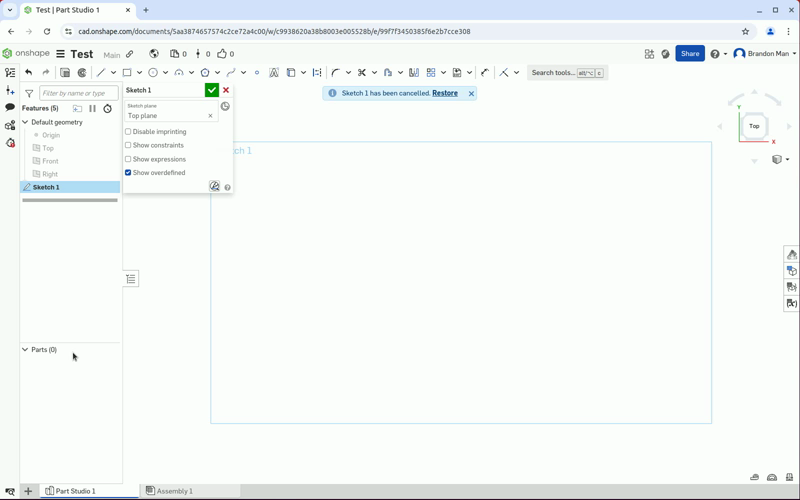
key_down(shift)
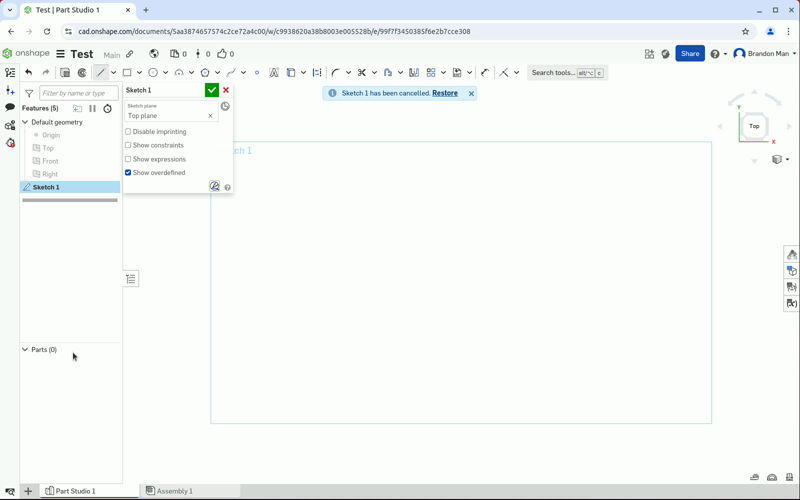
mouse_move(450, 274)
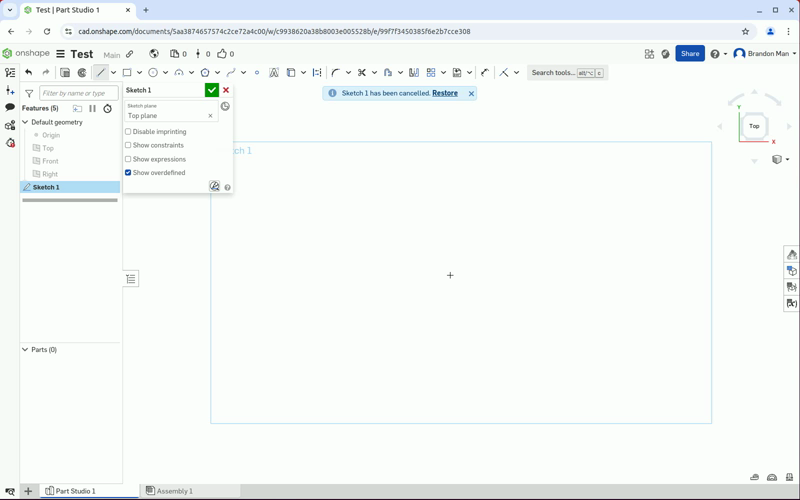
click(450, 274)
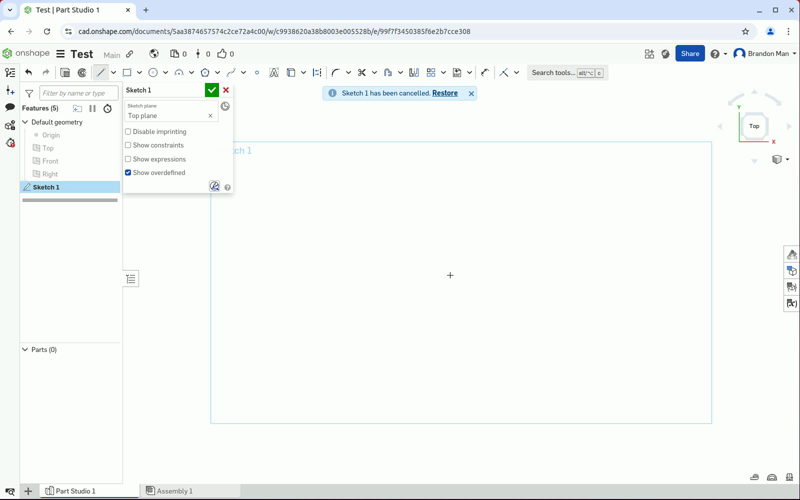
key_up(shift)
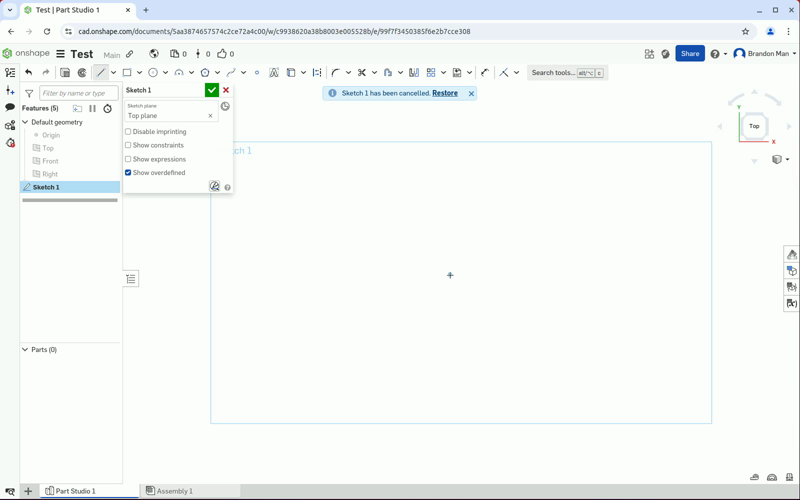
key_down(shift)
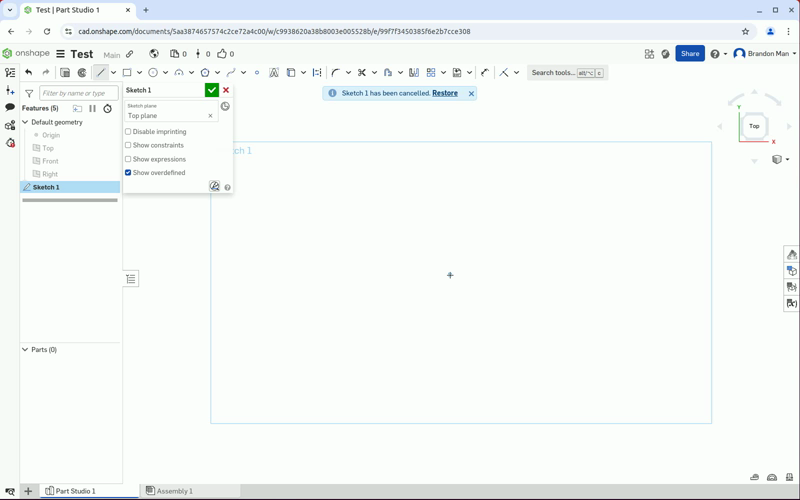
mouse_move(480, 274)
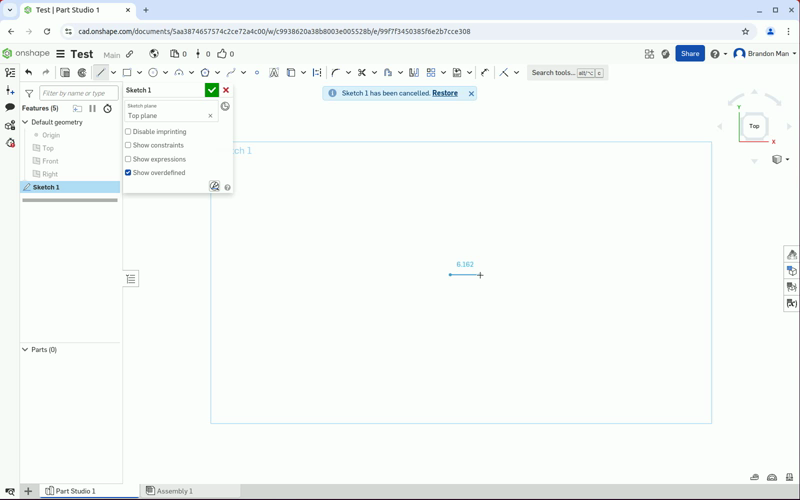
mouse_move(459, 277)
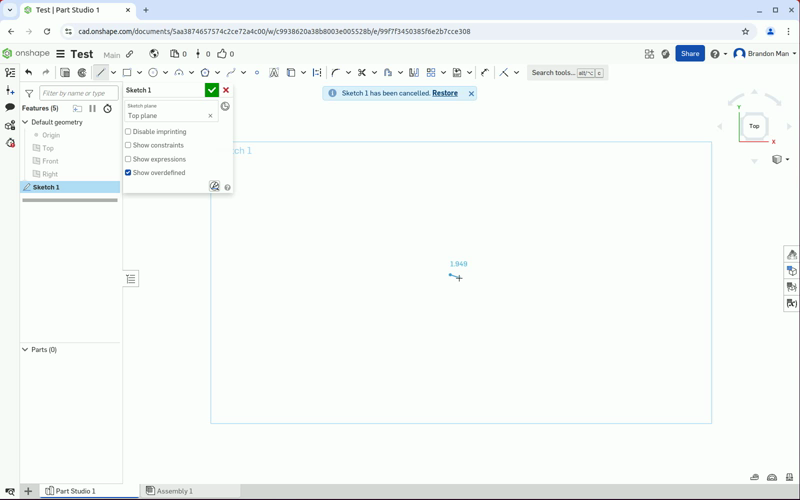
click(459, 277)
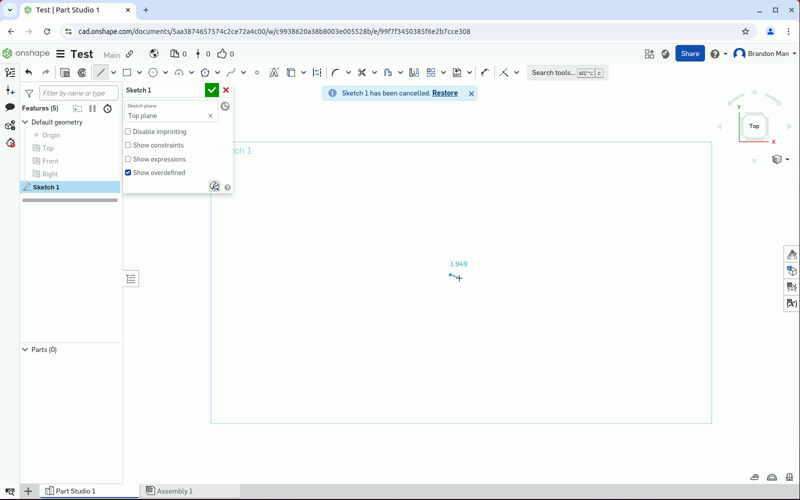
key_up(shift)
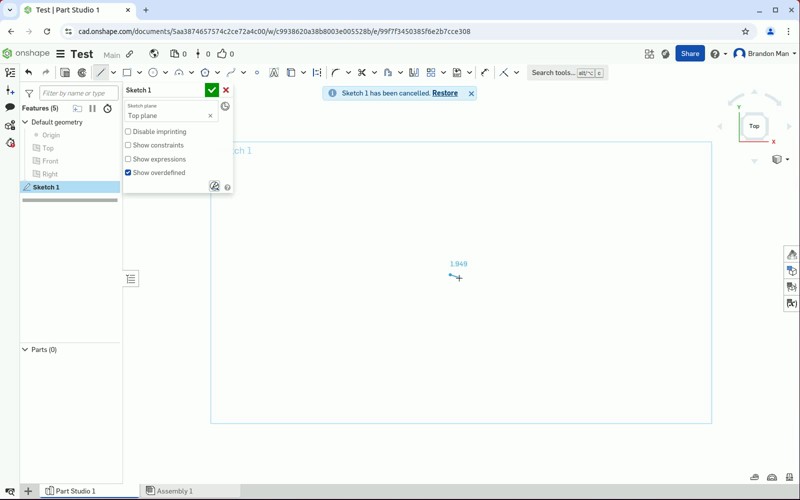
key(esc)
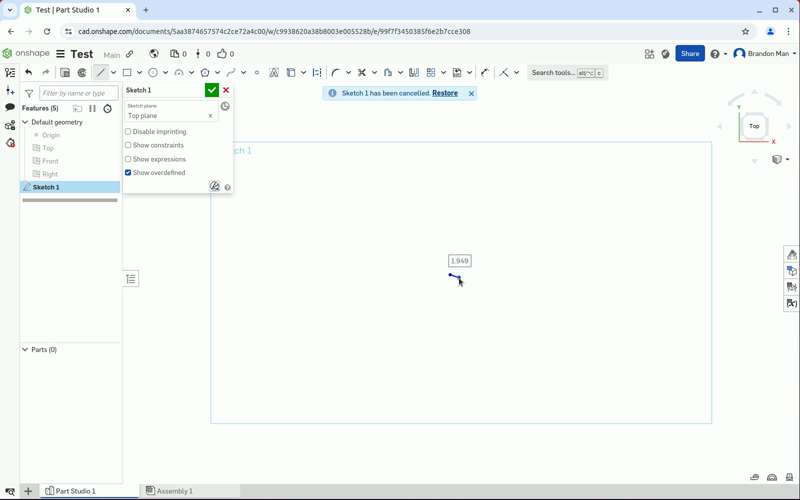
key(a)
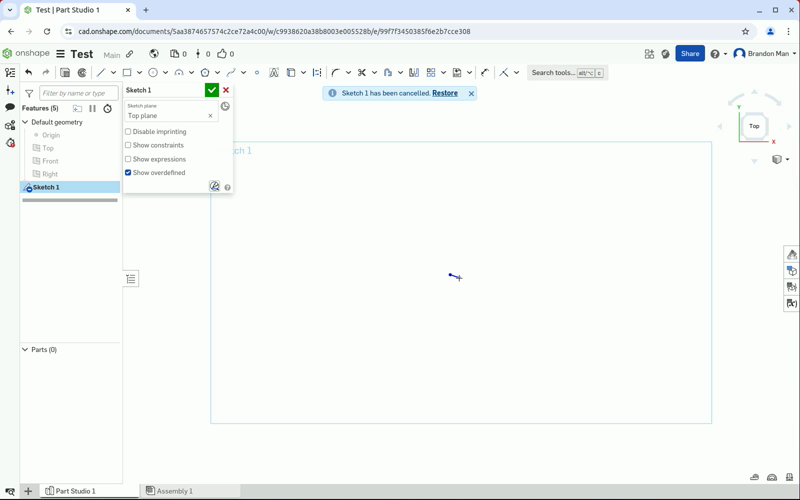
mouse_move(459, 277)
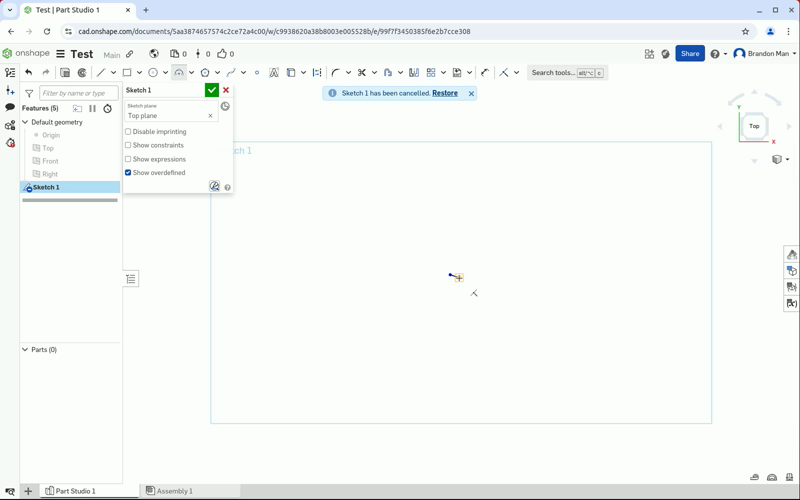
click(459, 277)
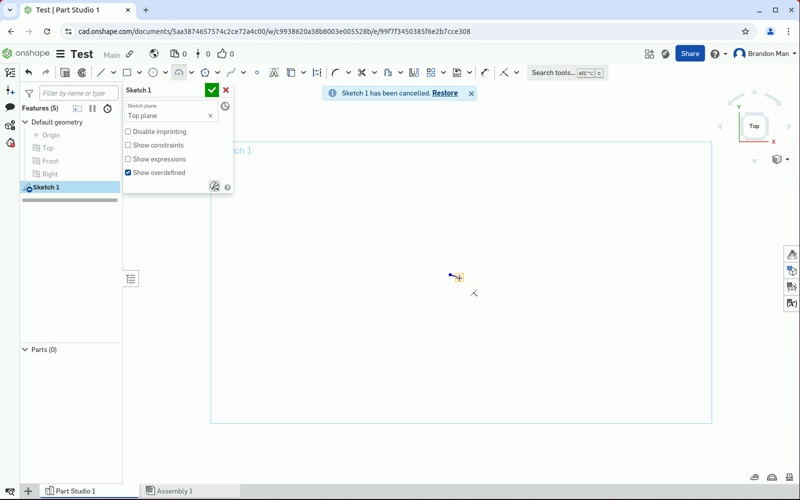
key_down(shift)
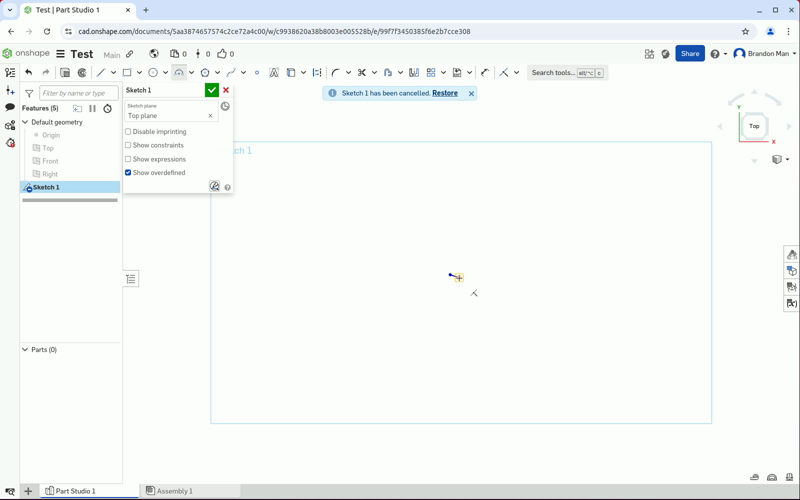
mouse_move(467, 279)
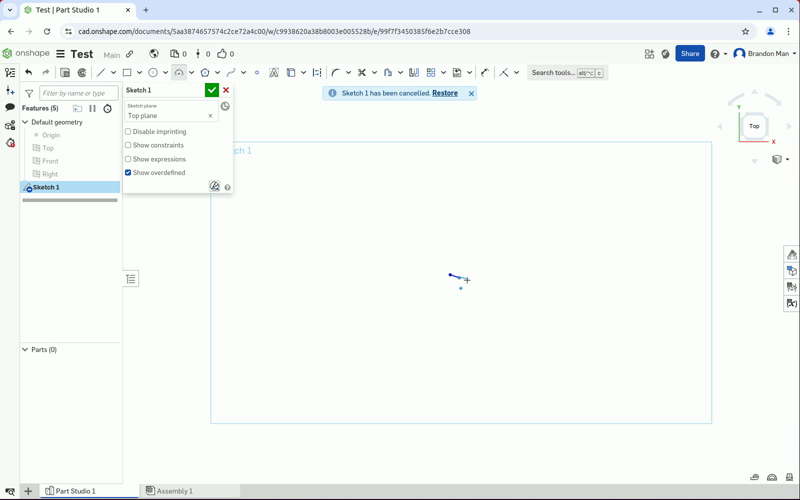
click(467, 279)
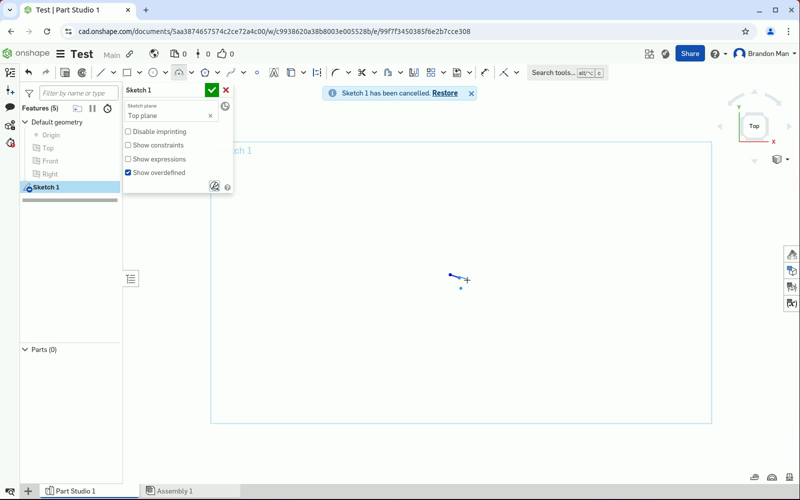
mouse_move(463, 276)
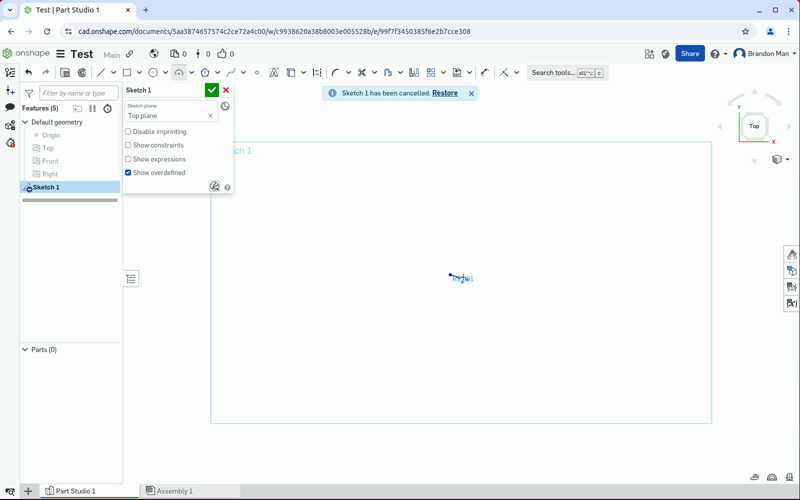
scroll(6)
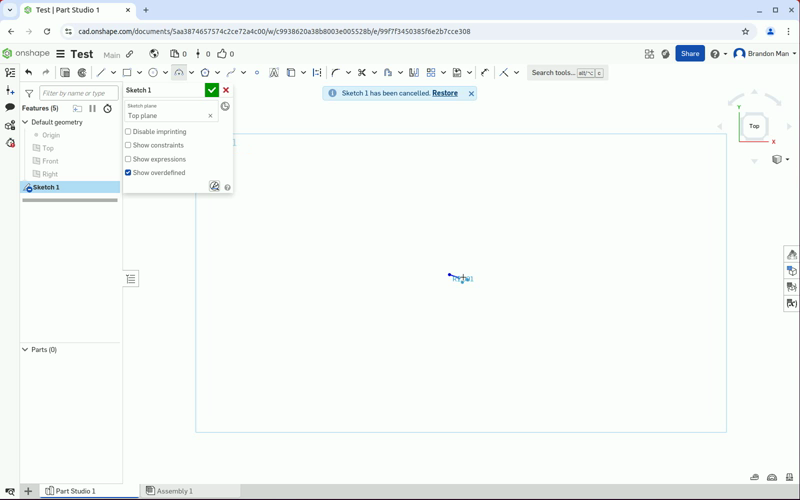
scroll(6)
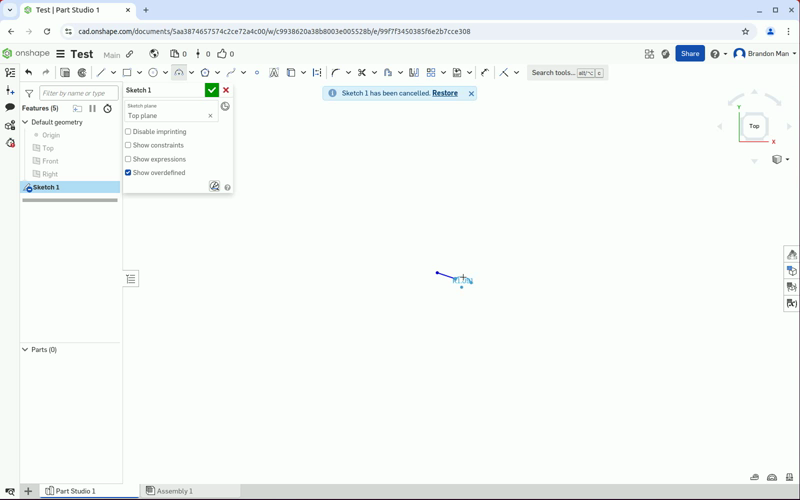
scroll(6)
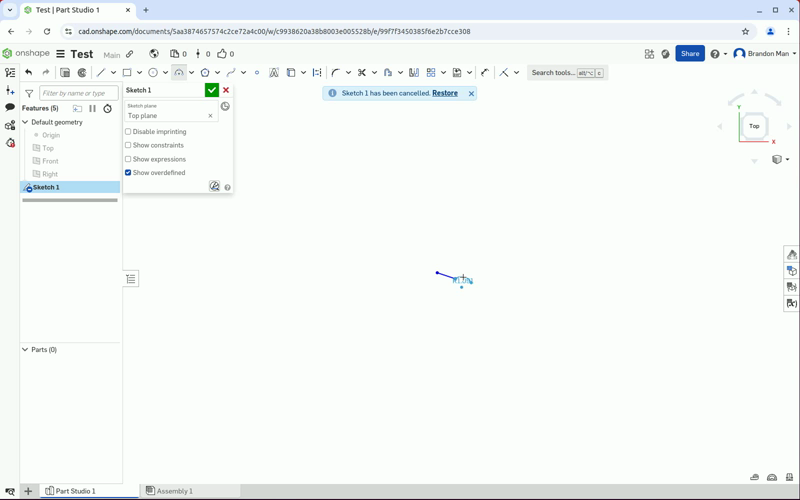
scroll(6)
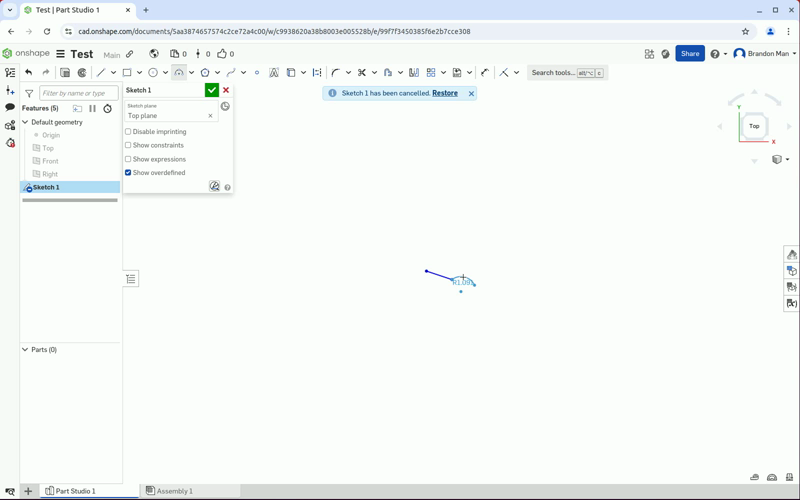
scroll(6)
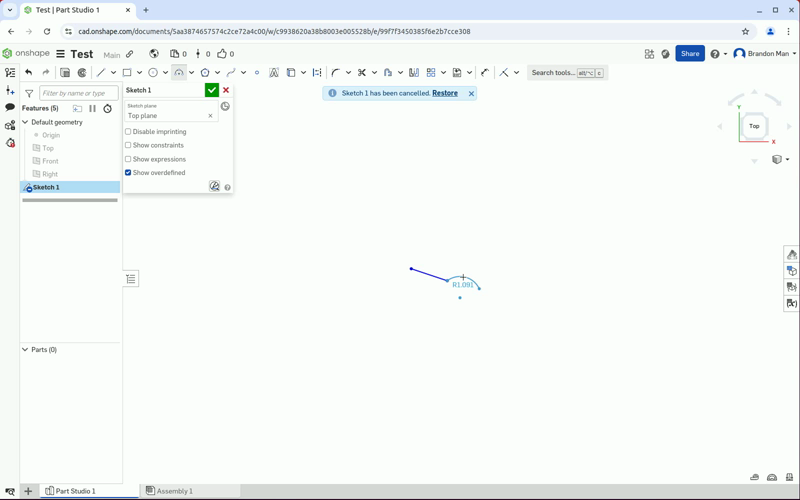
scroll(6)
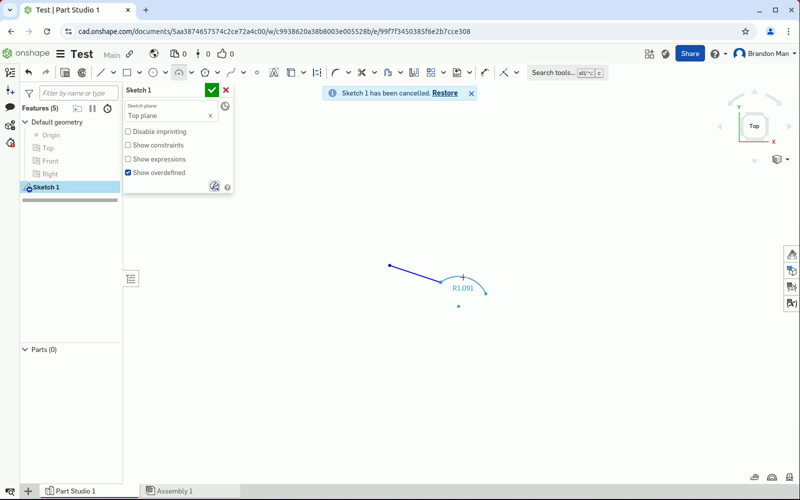
scroll(6)
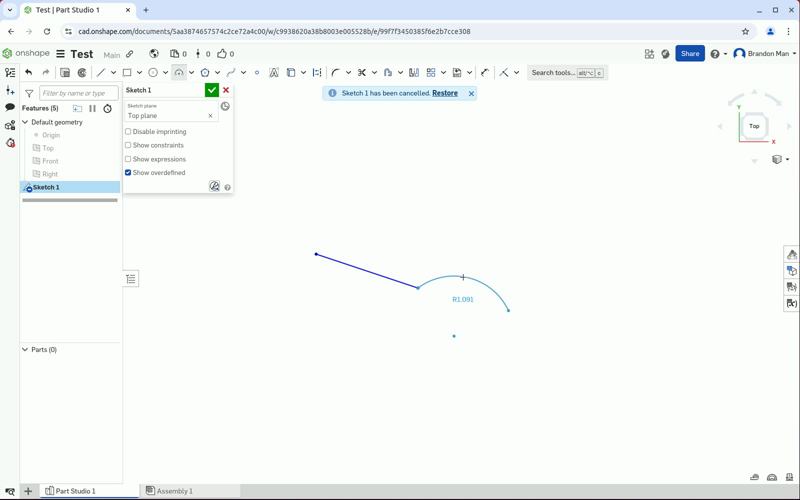
click(463, 276)
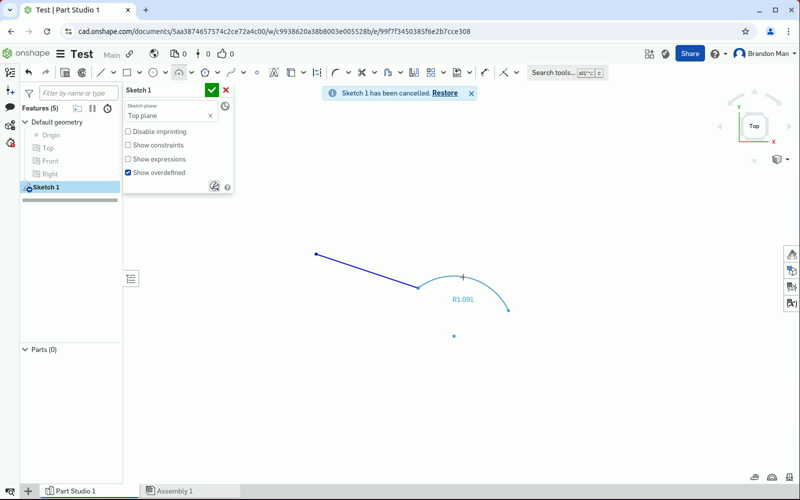
scroll(-6)
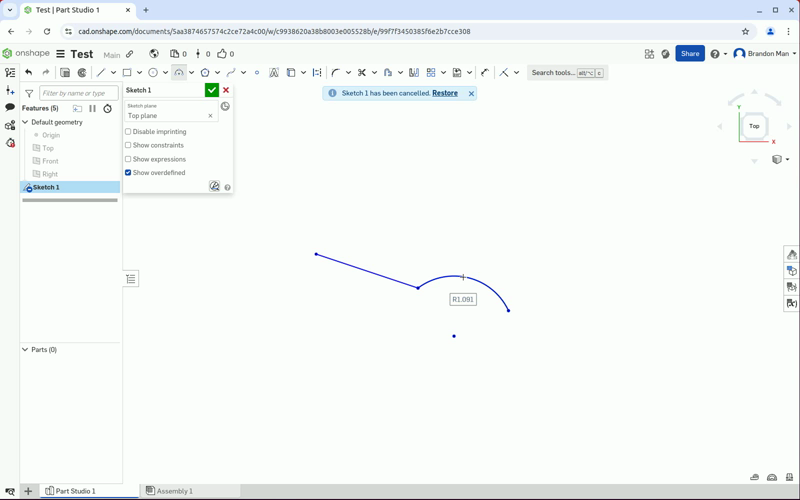
scroll(-6)
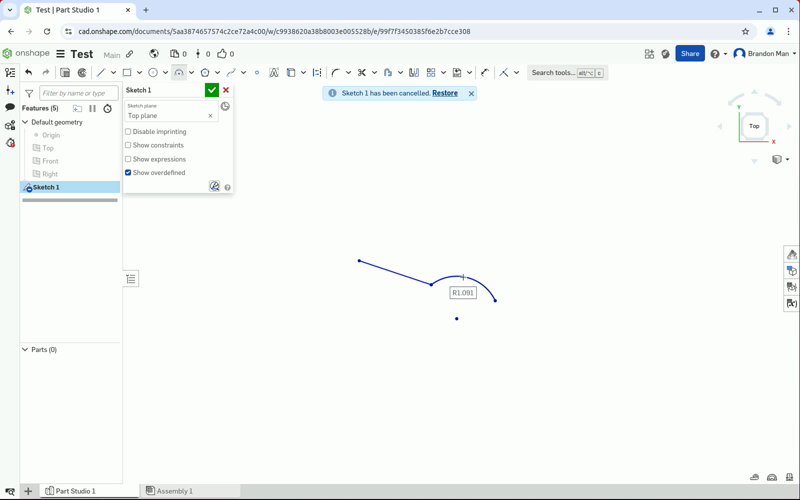
scroll(-6)
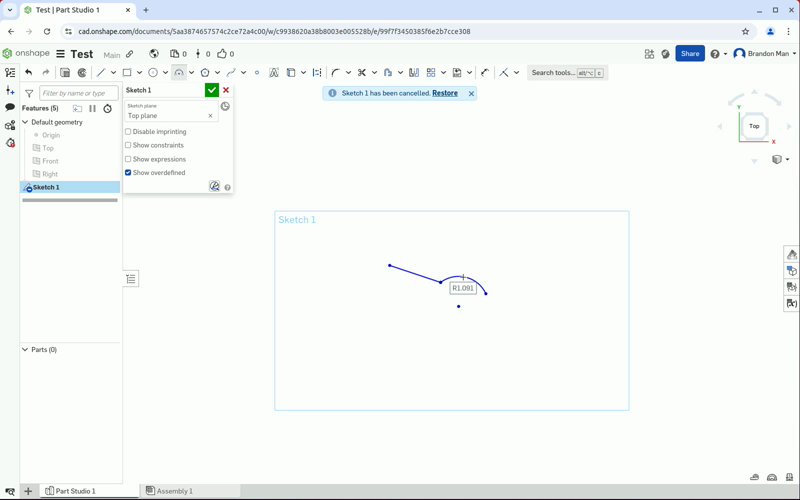
scroll(-6)
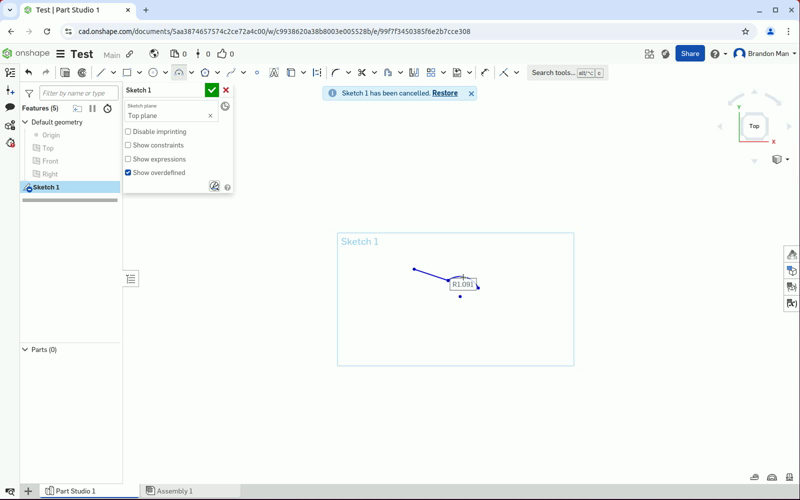
scroll(-6)
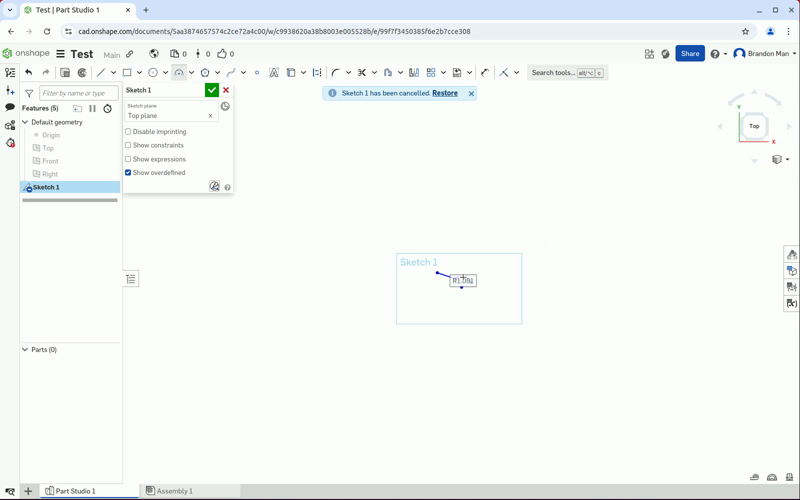
scroll(-6)
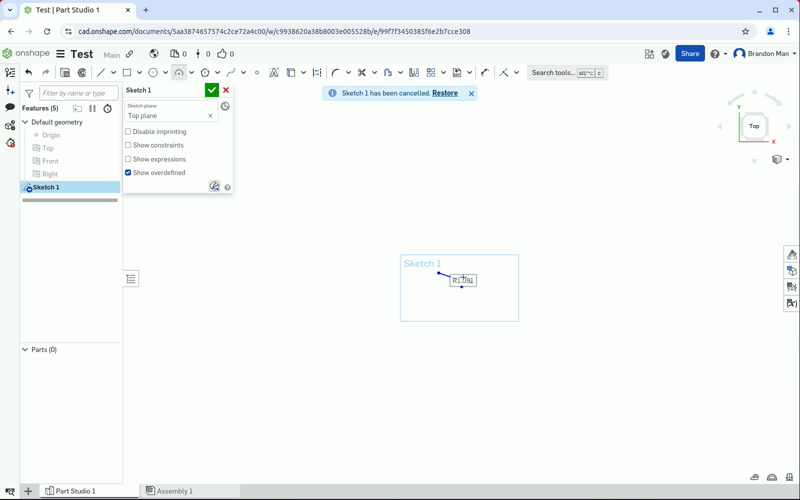
scroll(-6)
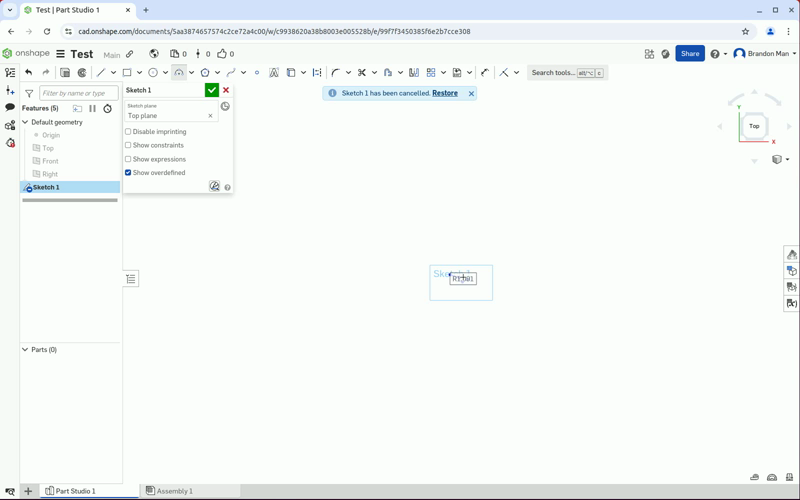
key_up(shift)
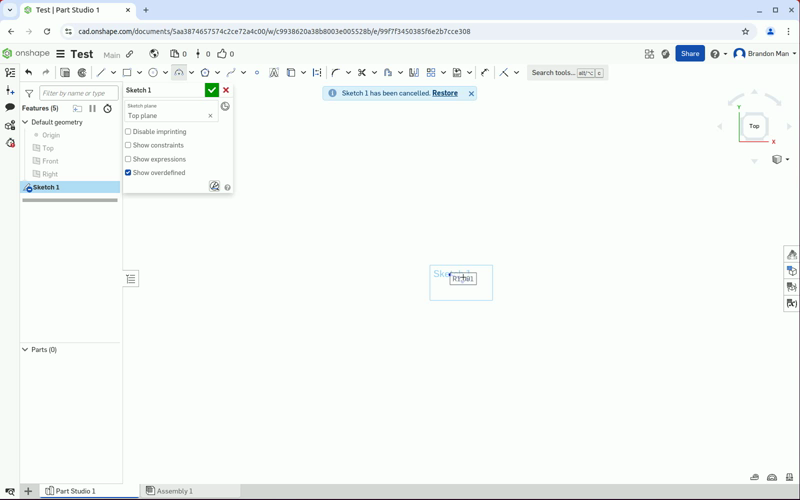
key(esc)
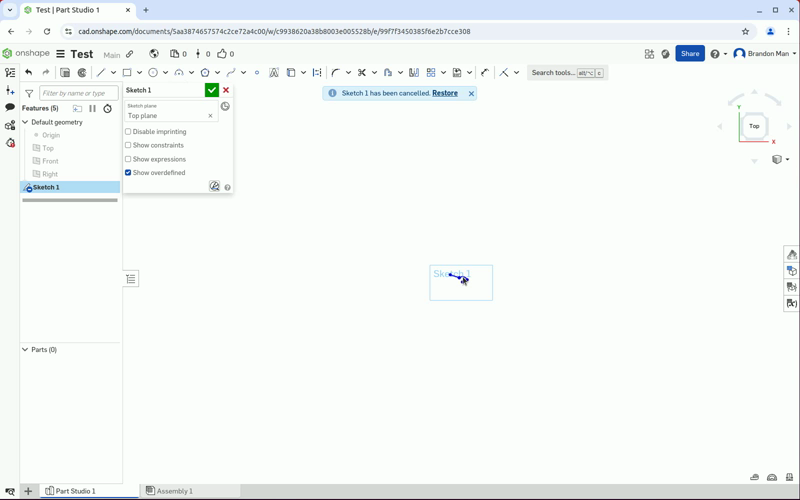
key(l)
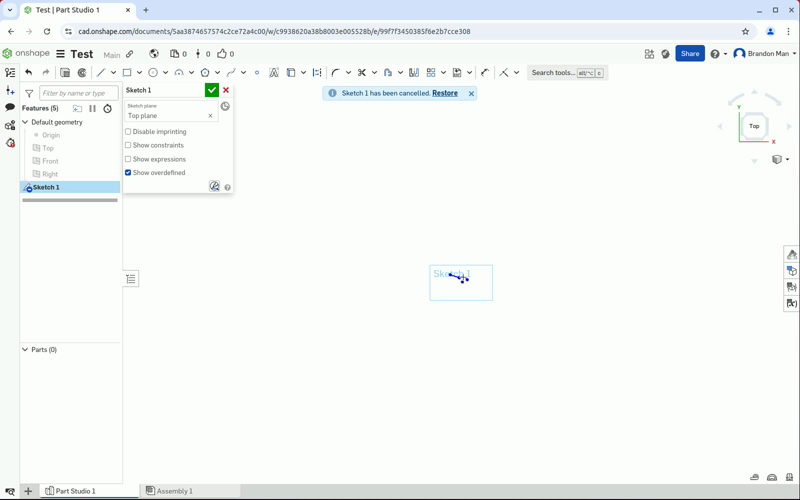
mouse_move(467, 279)
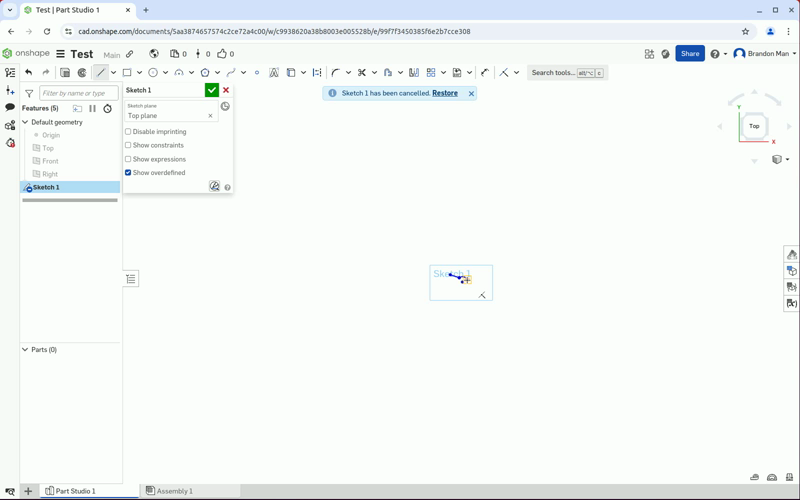
click(467, 279)
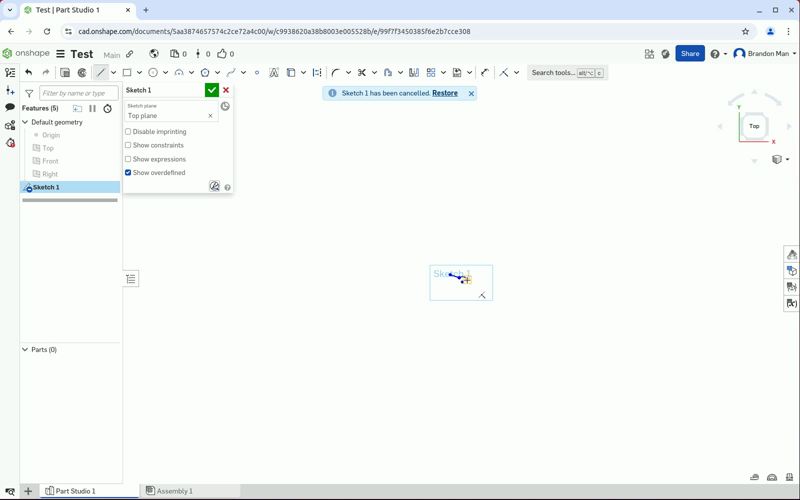
key_down(shift)
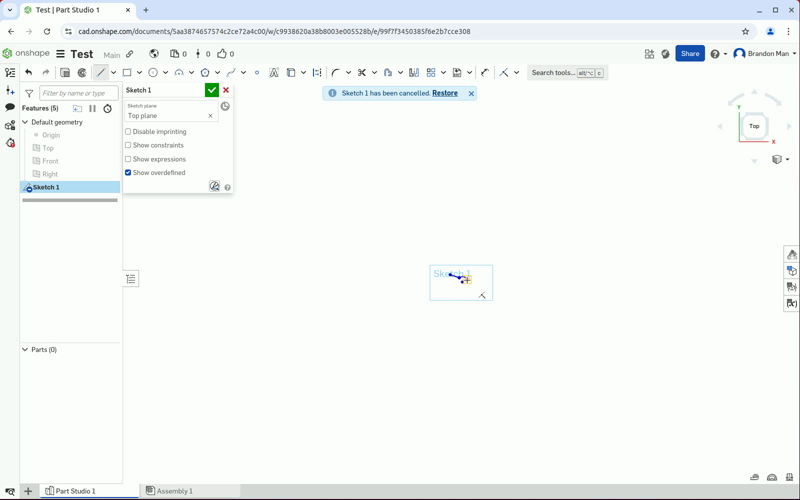
mouse_move(497, 279)
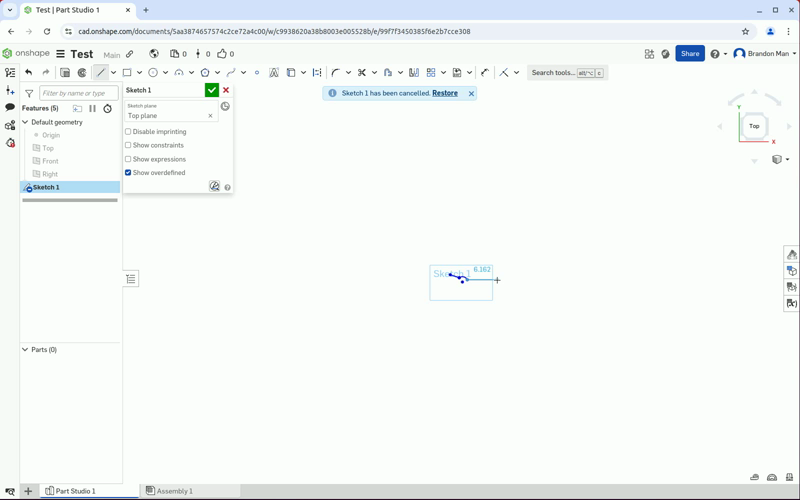
mouse_move(475, 282)
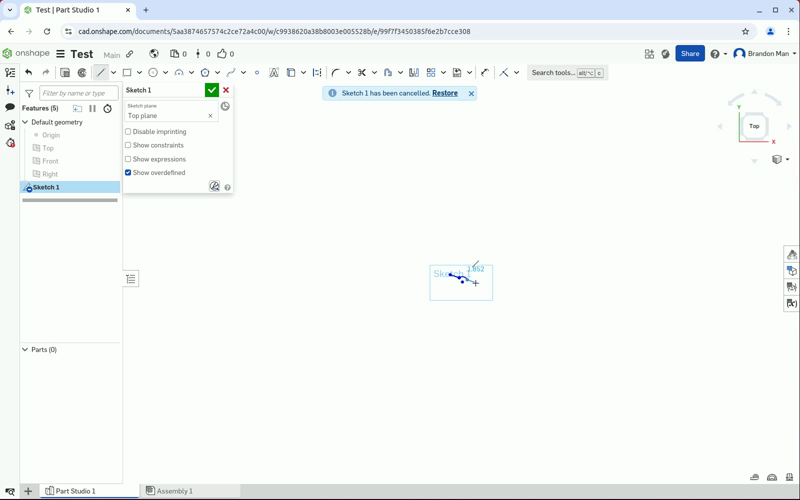
click(475, 282)
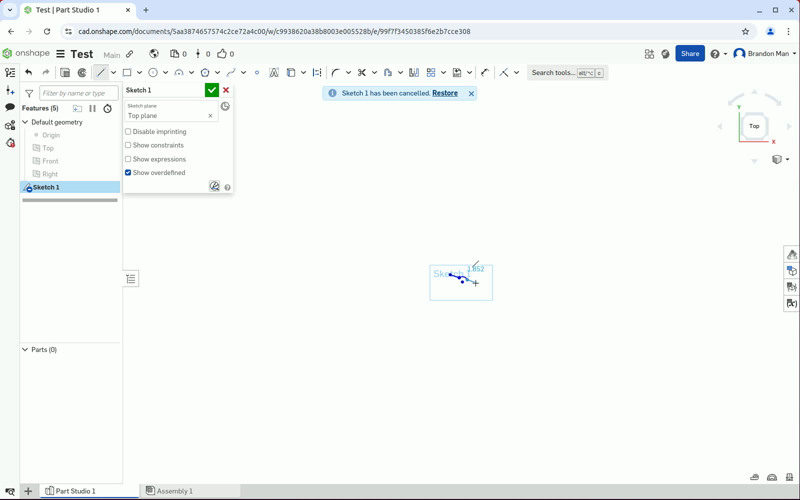
key_up(shift)
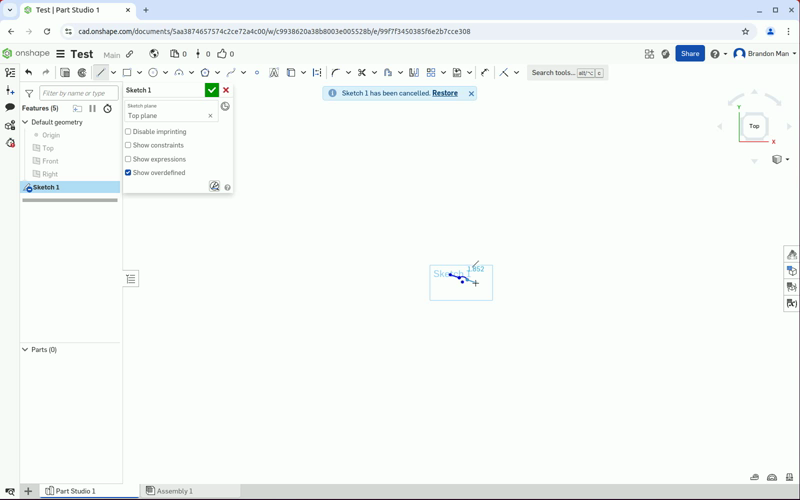
key(esc)
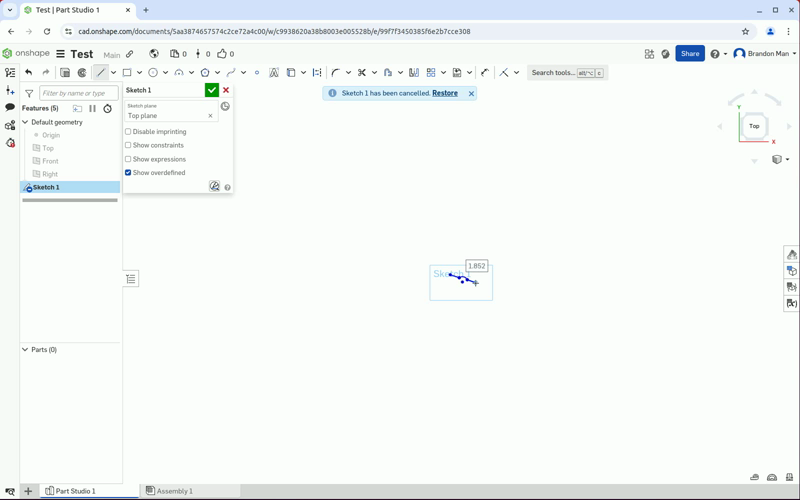
key(a)
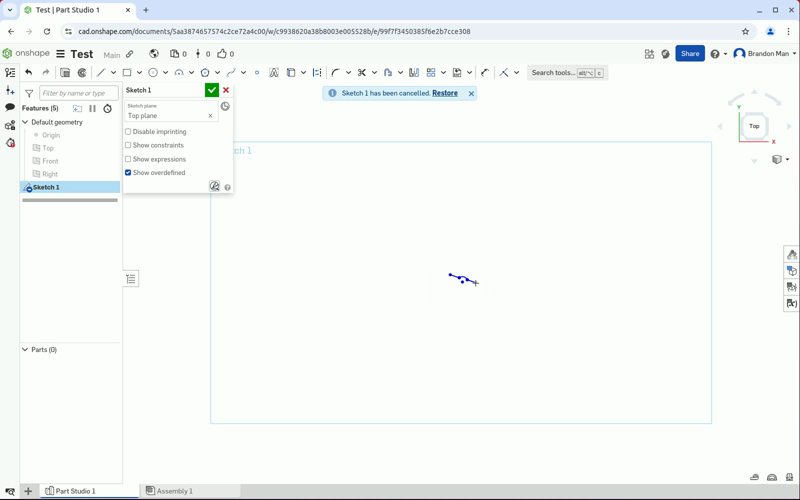
mouse_move(475, 282)
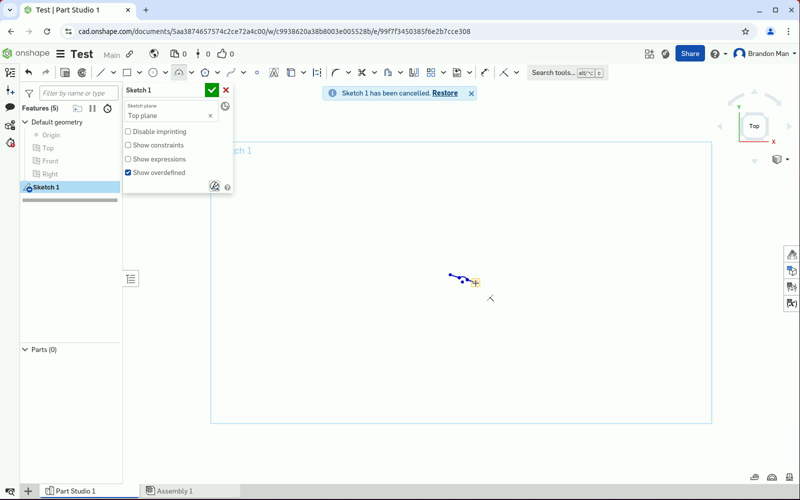
click(475, 282)
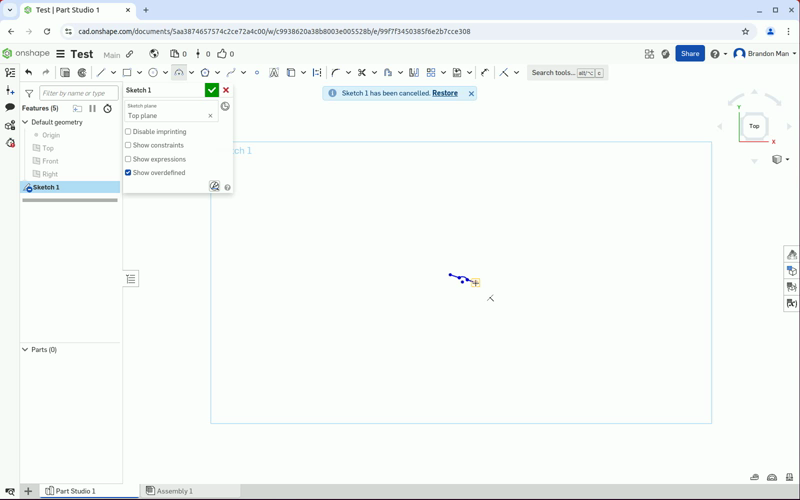
mouse_move(450, 274)
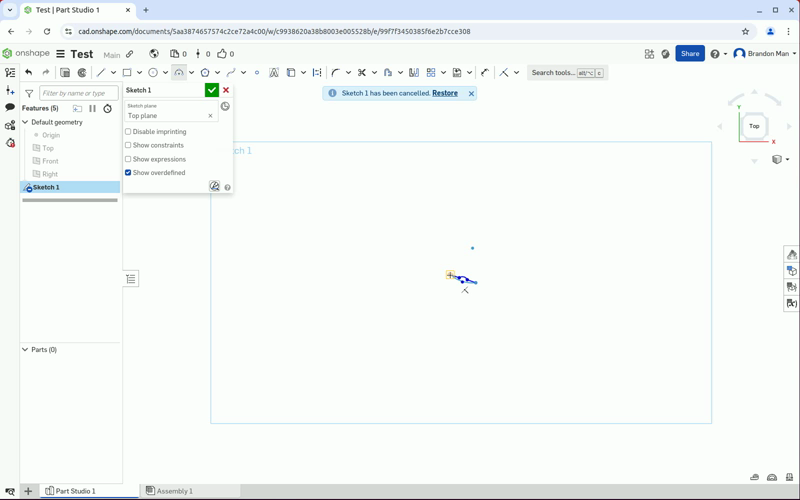
click(450, 274)
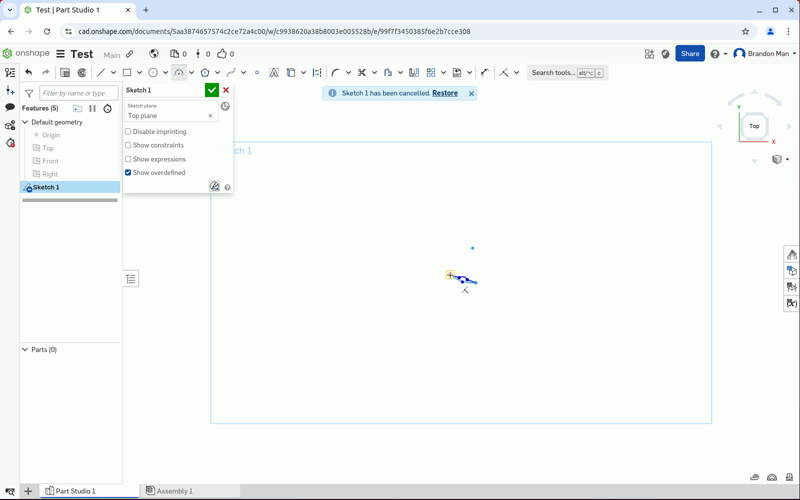
key_down(shift)
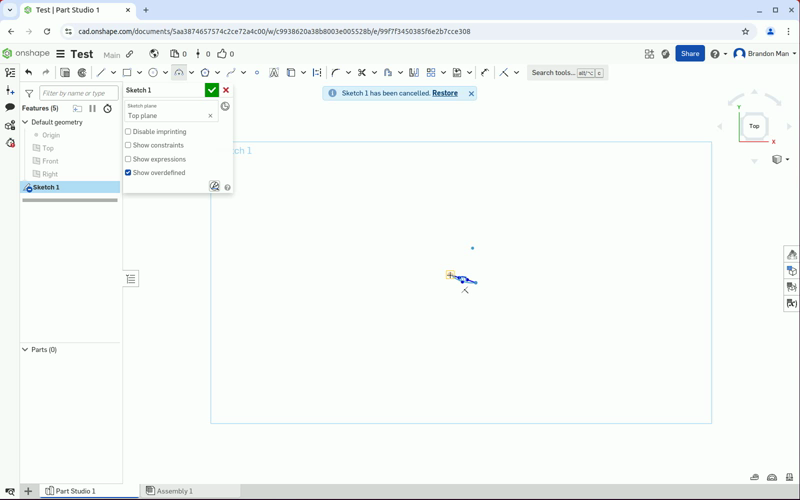
mouse_move(465, 269)
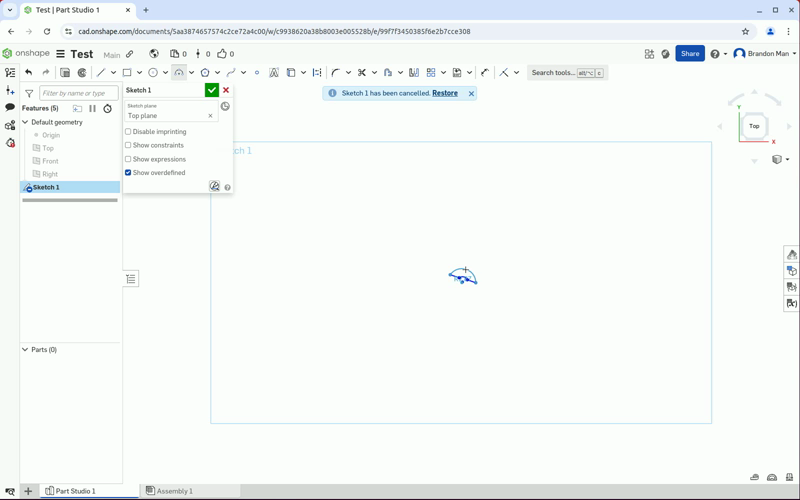
click(465, 269)
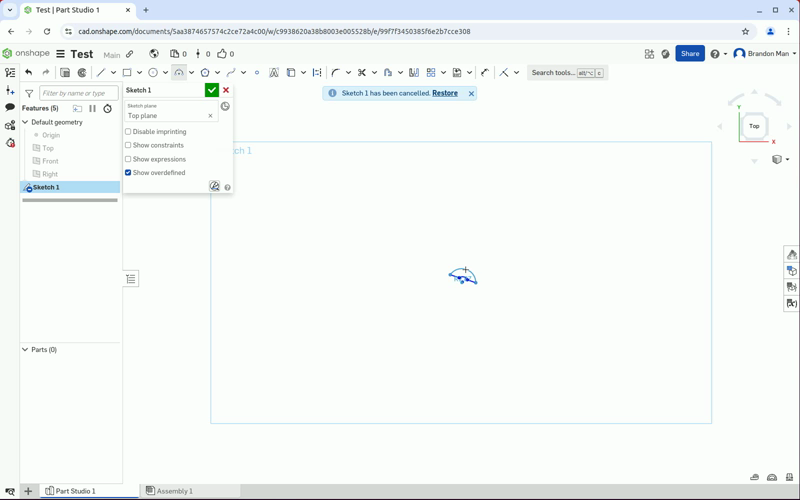
key_up(shift)
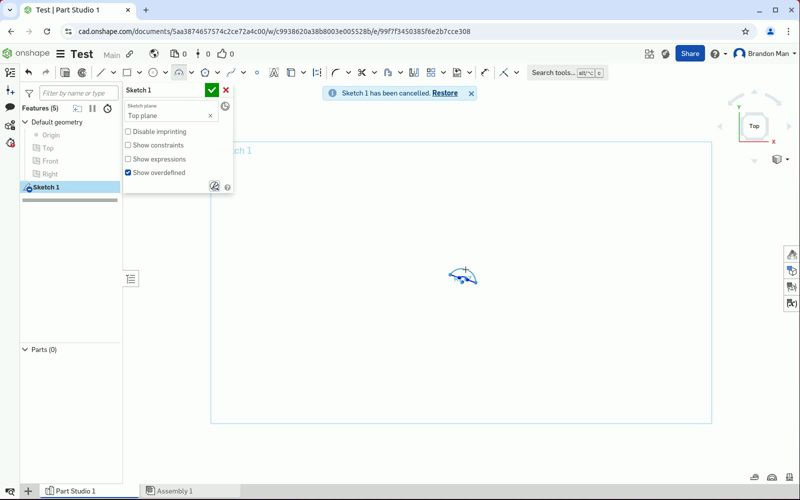
key(esc)
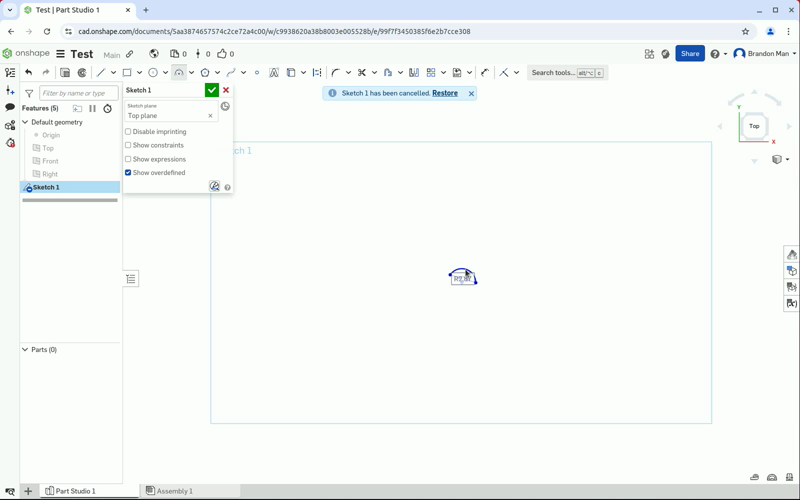
mouse_move(470, 278)
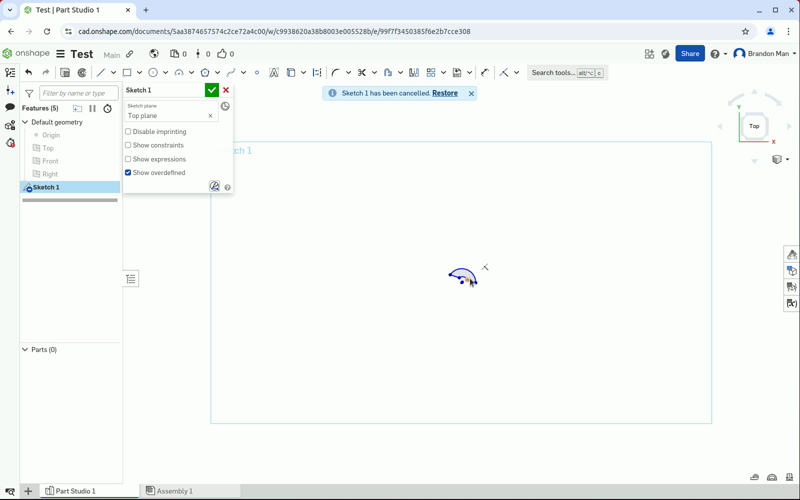
scroll(6)
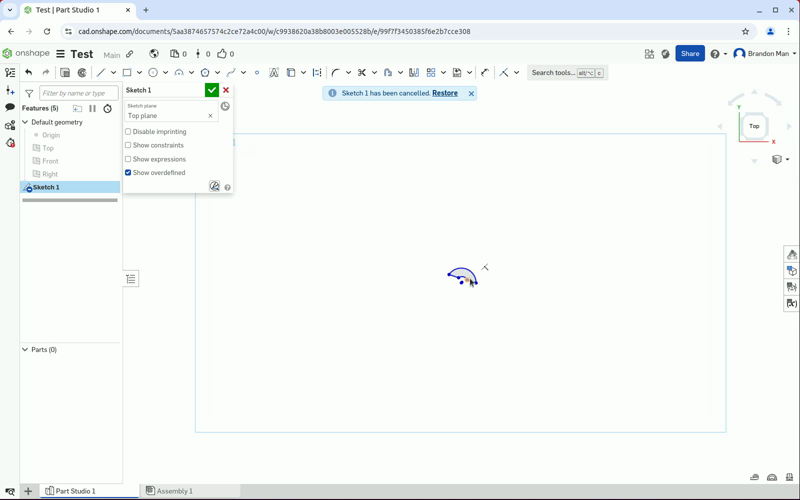
scroll(6)
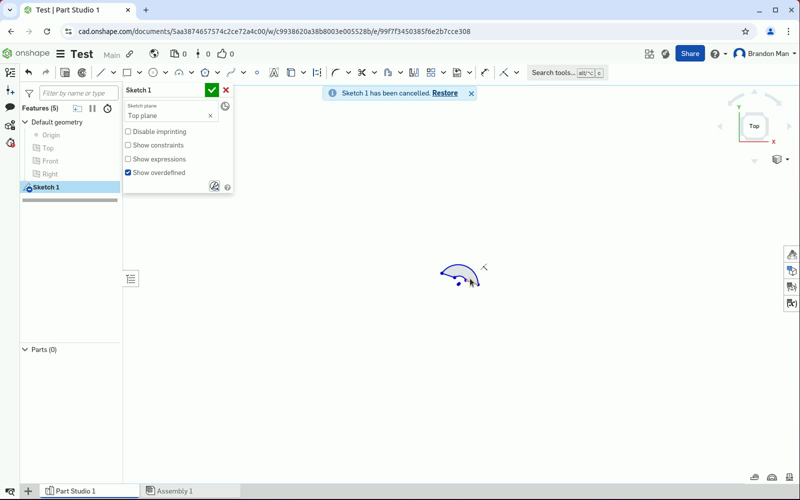
scroll(6)
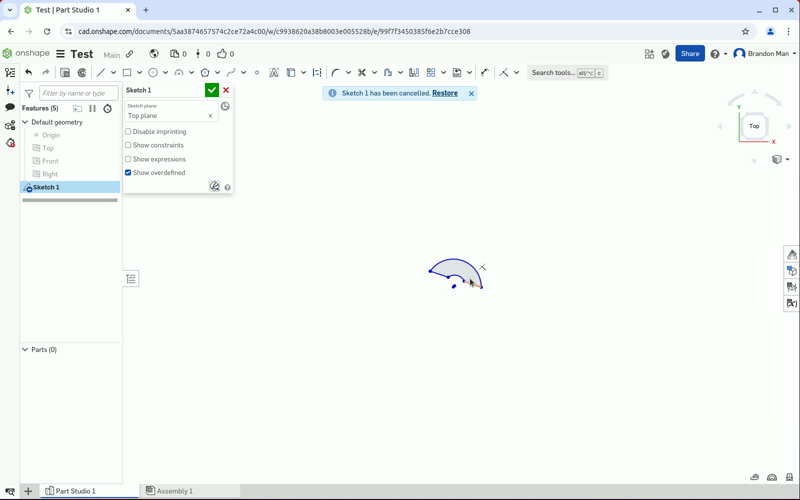
scroll(6)
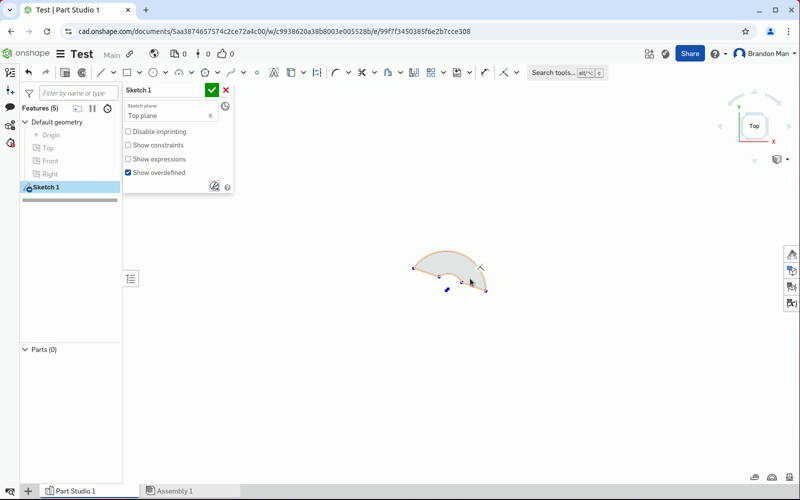
scroll(6)
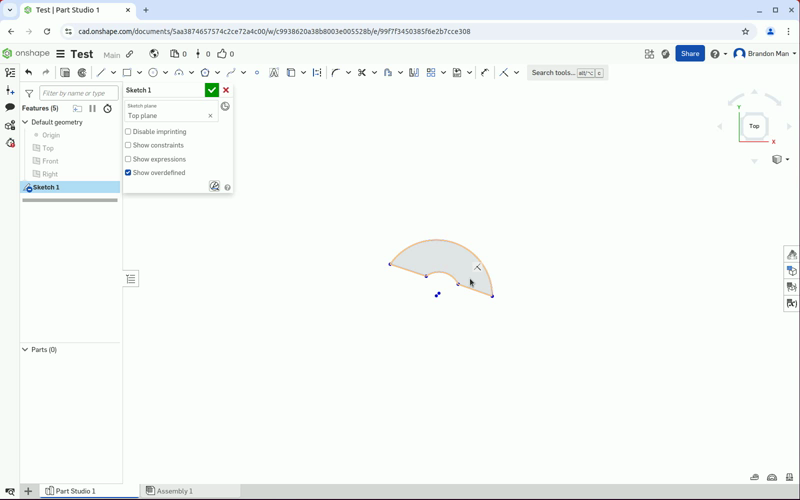
scroll(6)
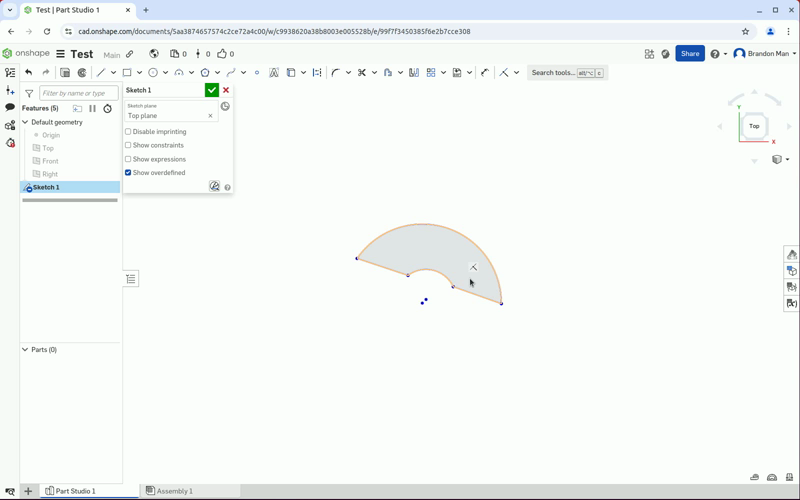
scroll(6)
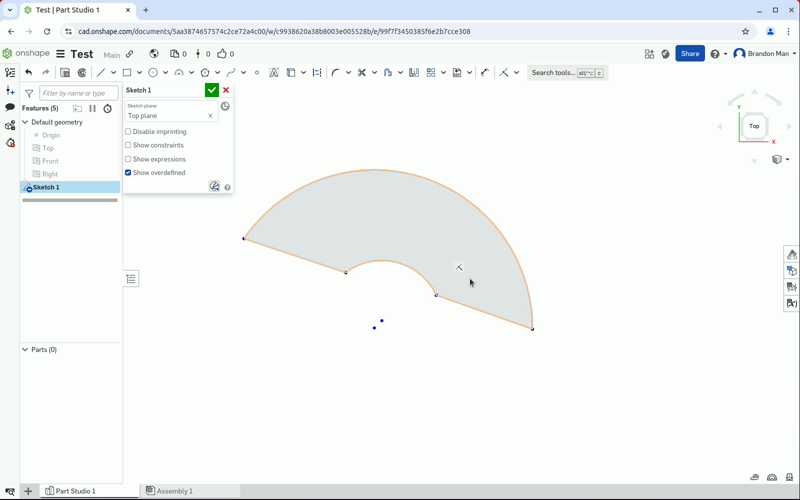
click(470, 278)
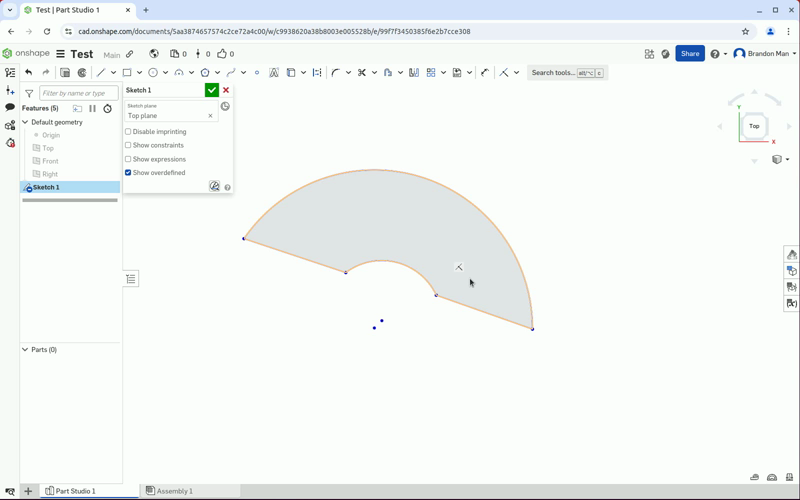
scroll(-6)
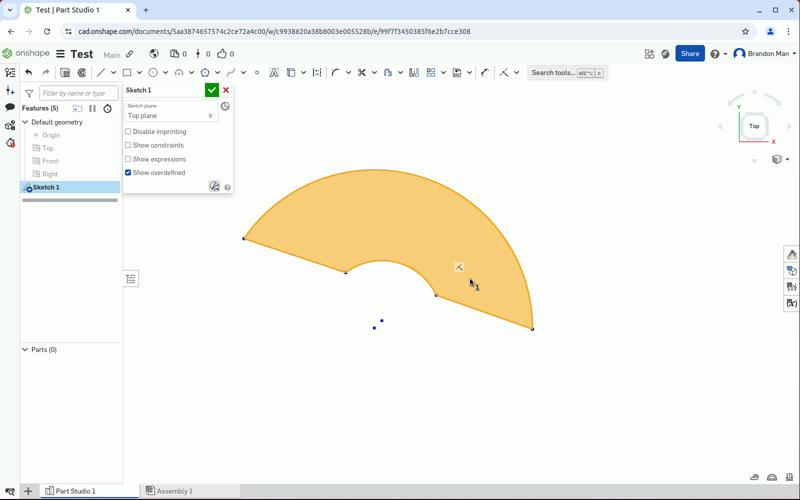
scroll(-6)
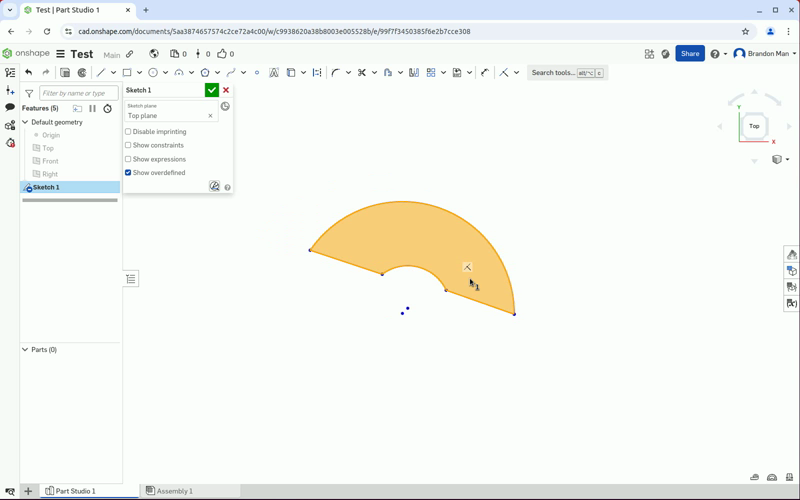
scroll(-6)
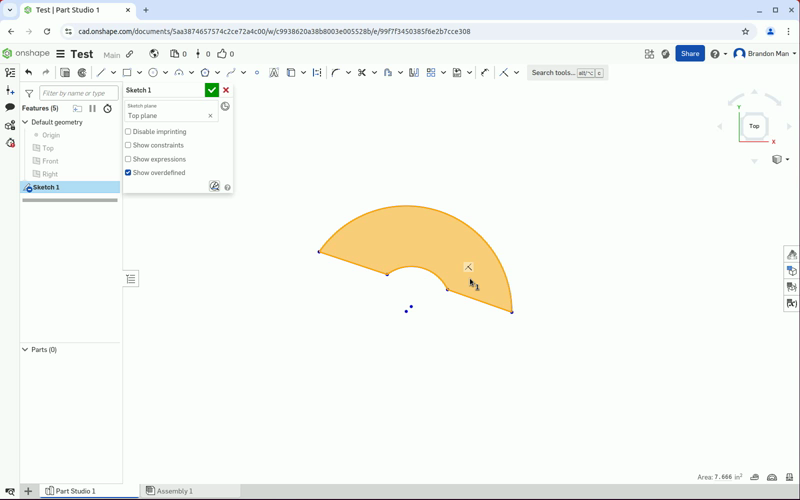
scroll(-6)
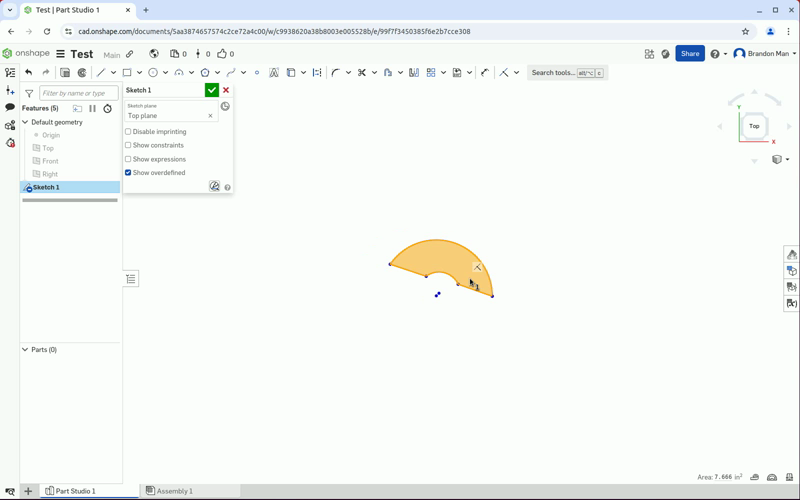
scroll(-6)
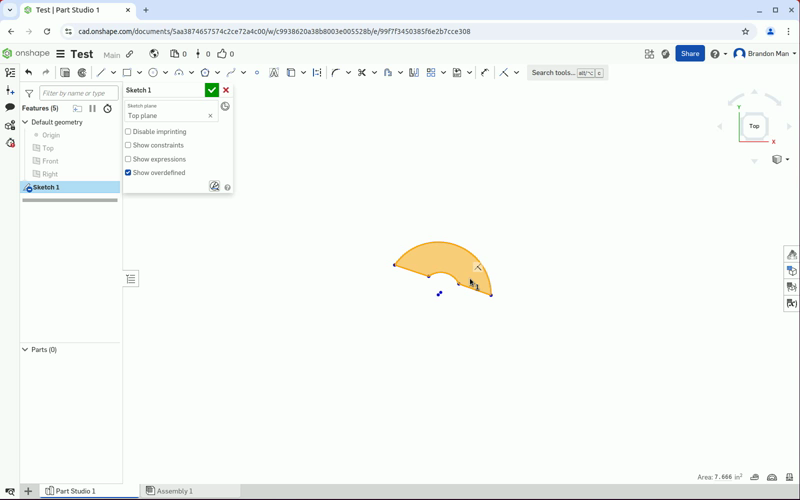
scroll(-6)
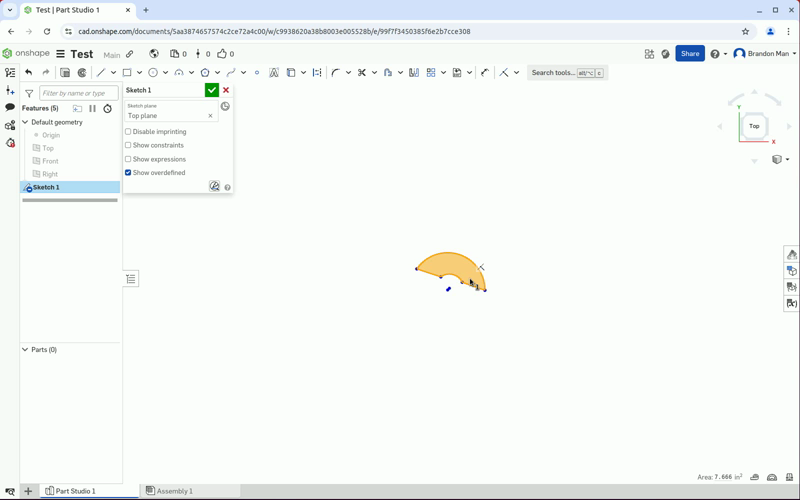
scroll(-6)
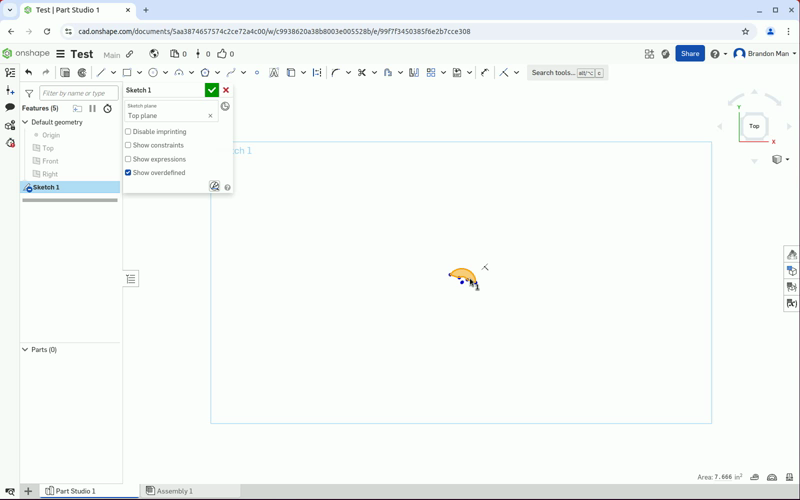
mouse_move(73, 352)
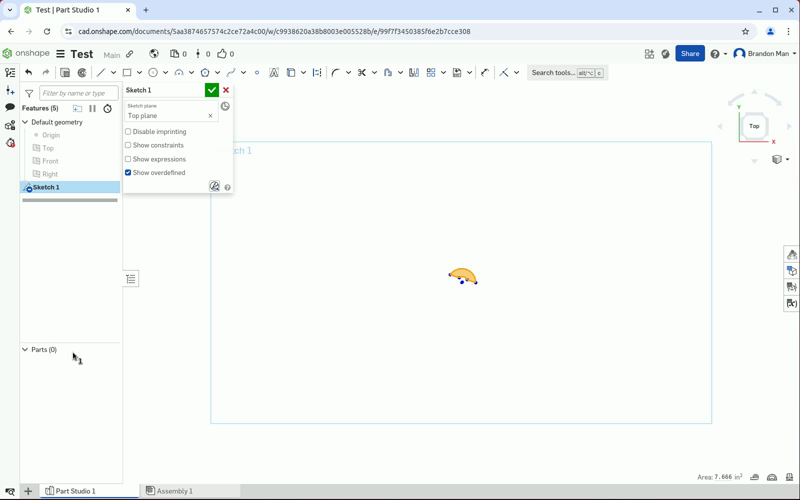
key(shift+y)
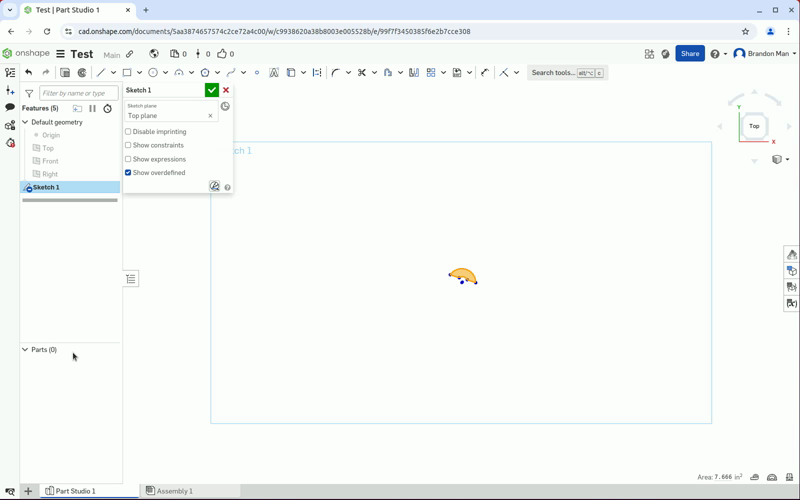
key(shift+e)
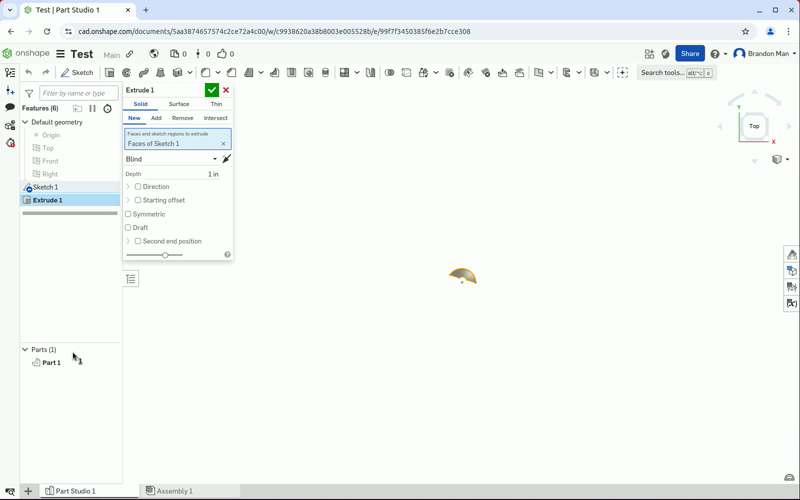
mouse_move(143, 106)
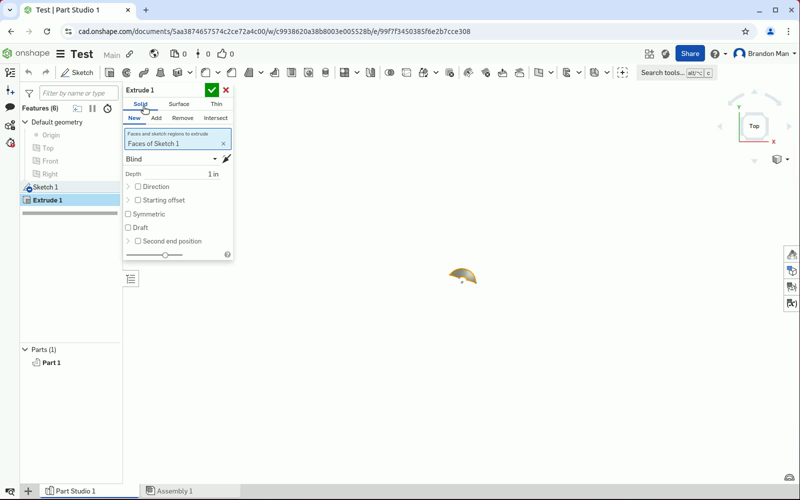
click(143, 106)
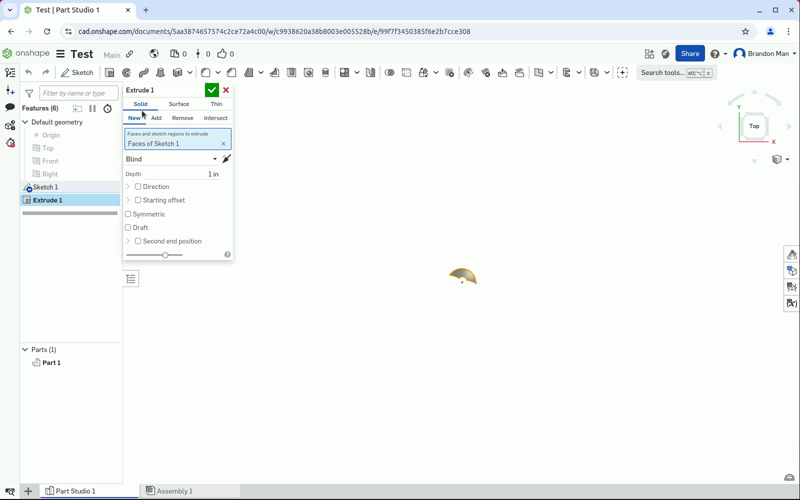
mouse_move(137, 120)
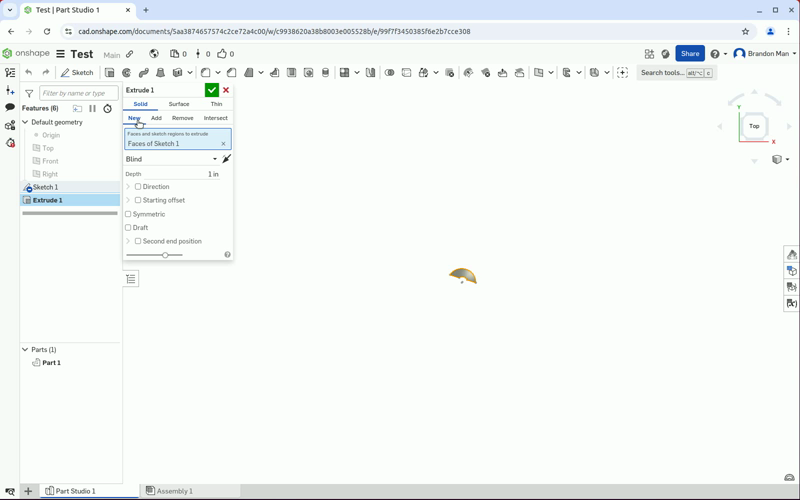
click(137, 120)
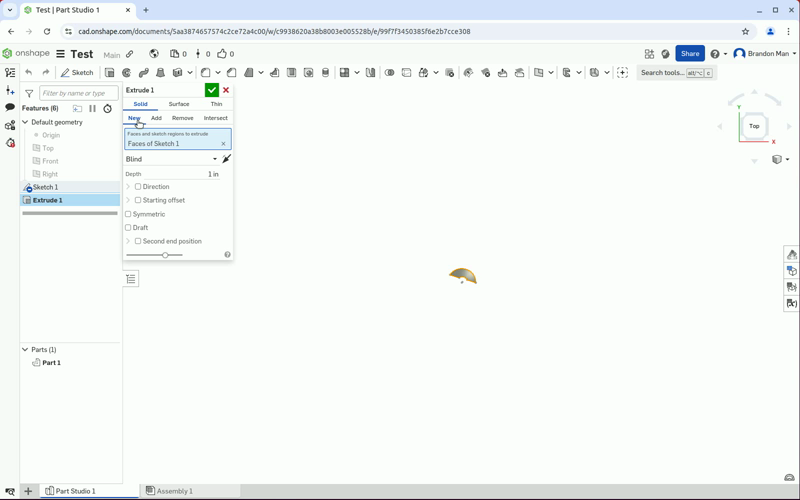
key(tab, 4)
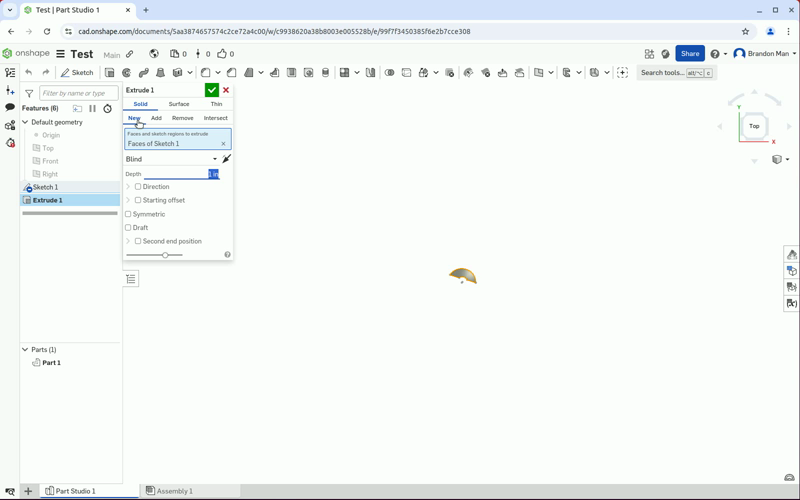
text(46.216)
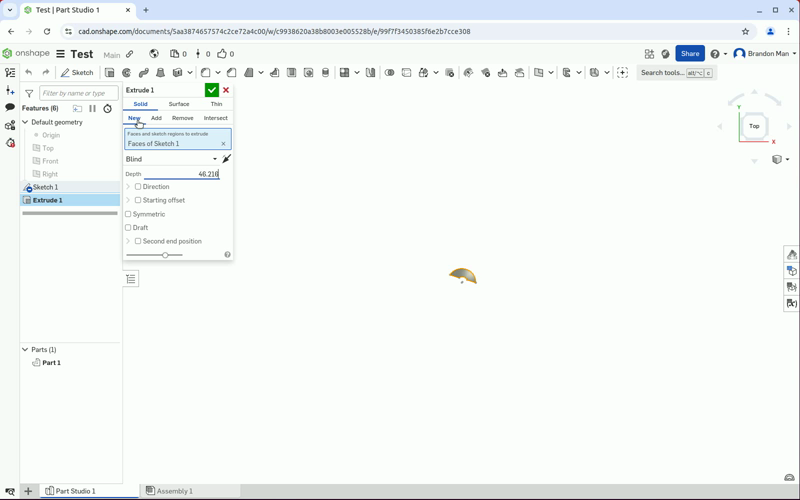
key(tab, 3)
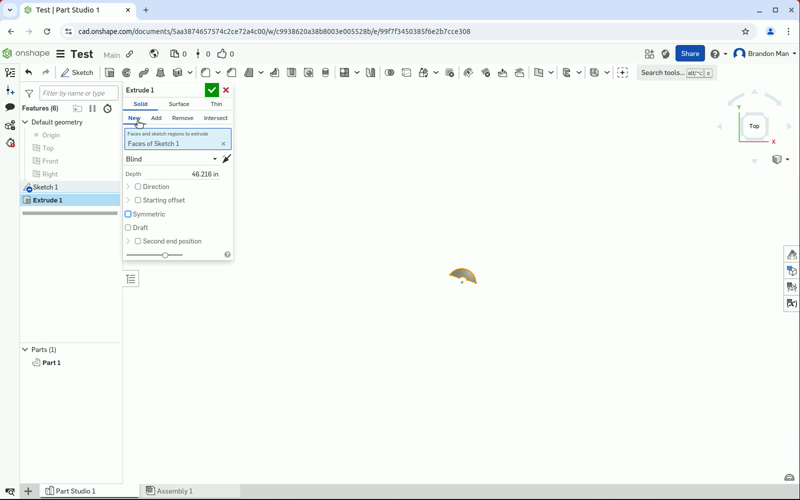
key(space)
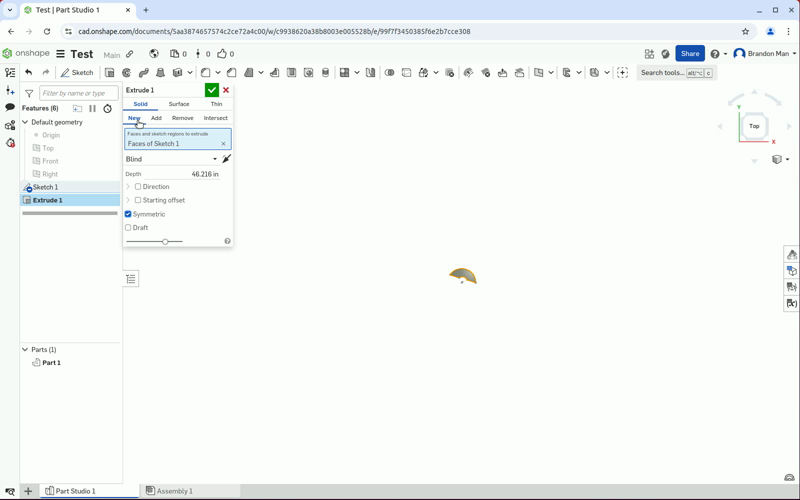
key(enter)
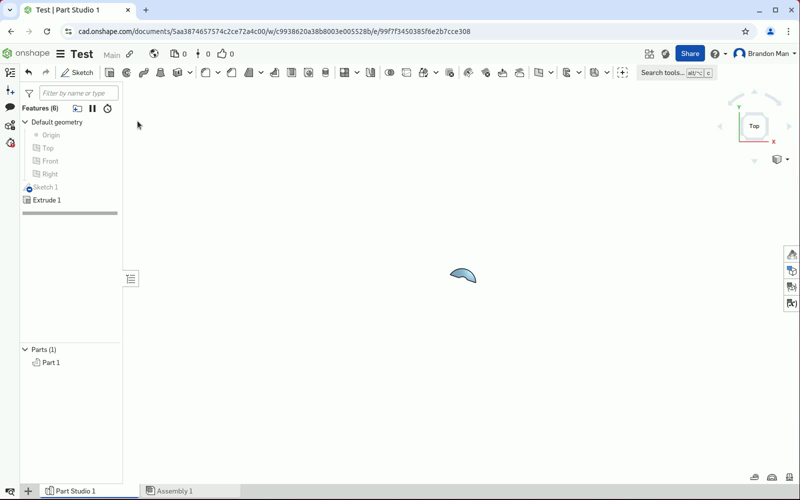
key(shift+h)
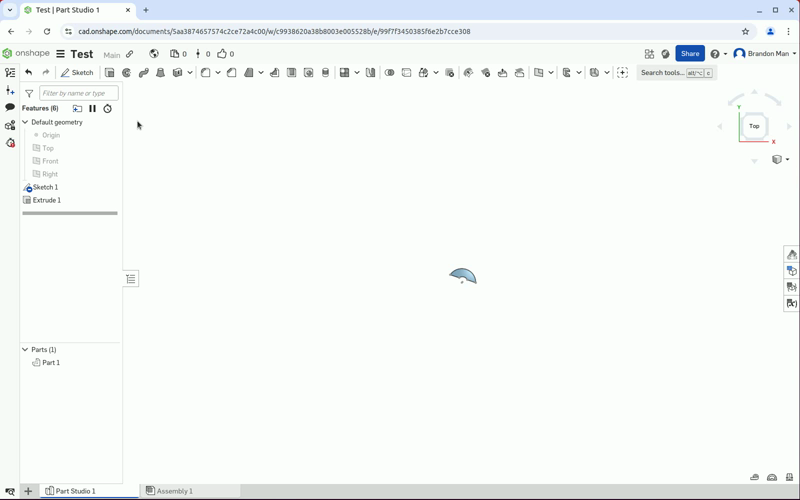
key(shift+h)
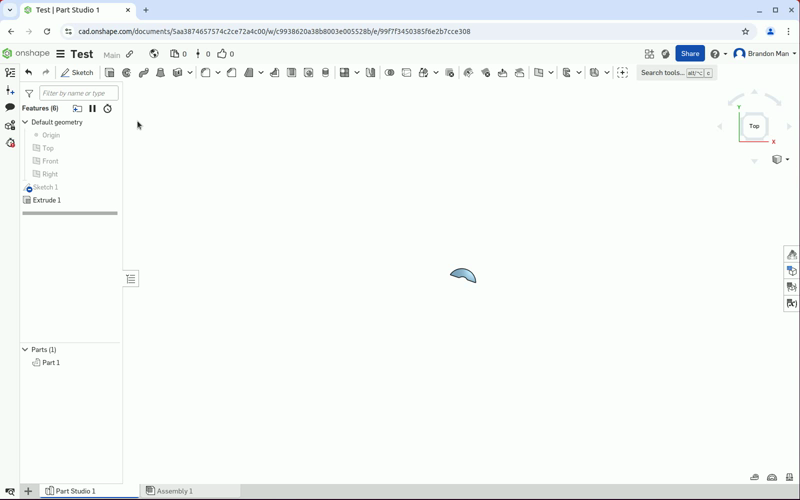
mouse_move(73, 189)
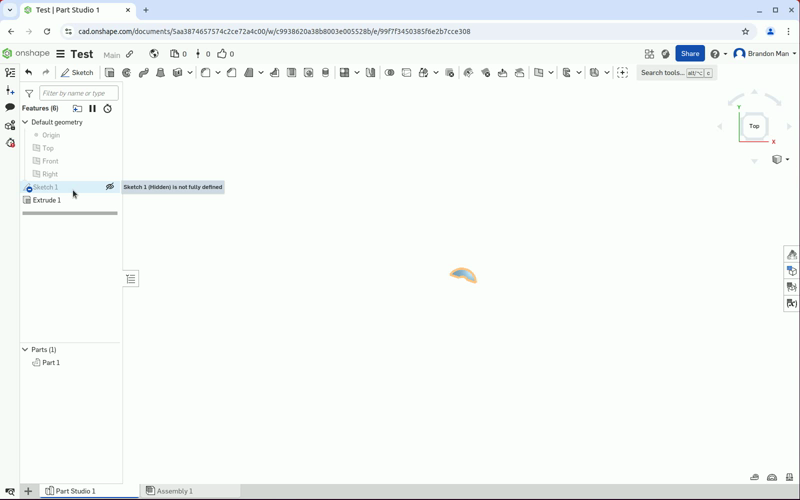
click(73, 189)
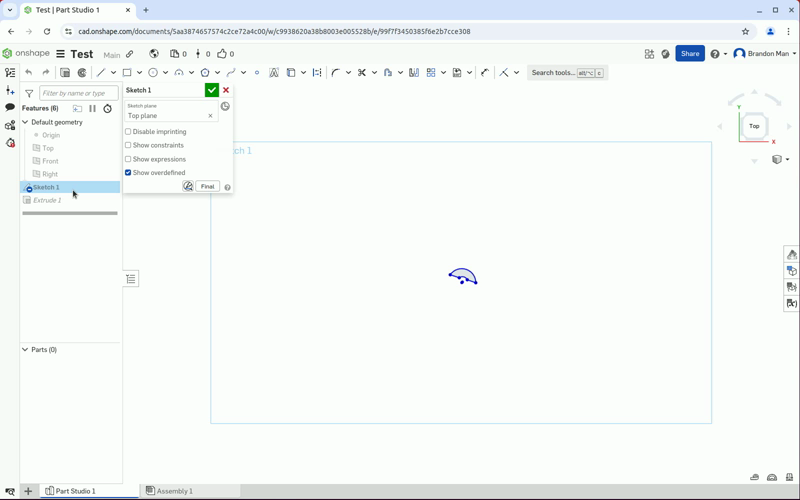
mouse_move(229, 92)
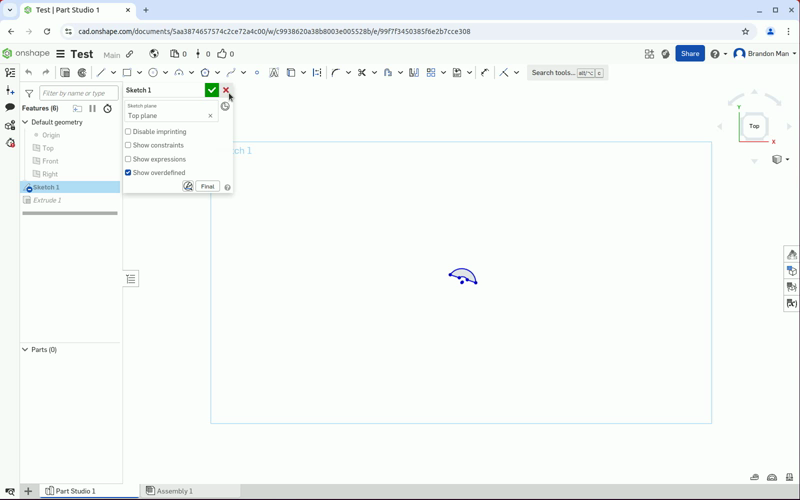
click(229, 92)
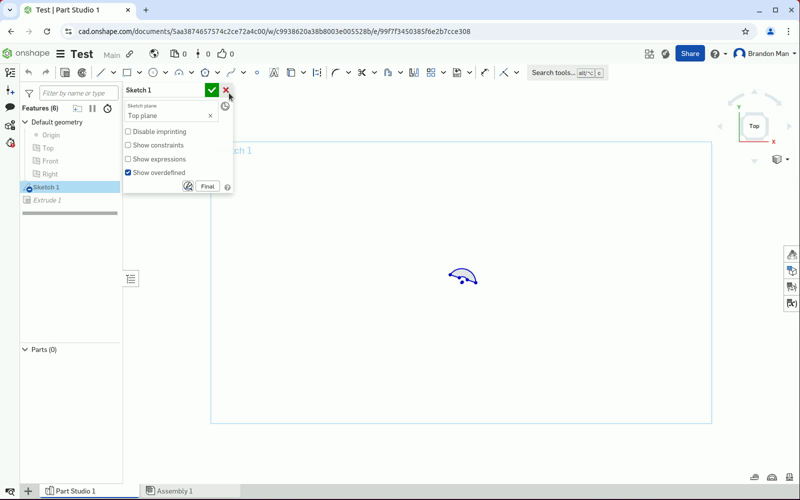
key(shift+s)
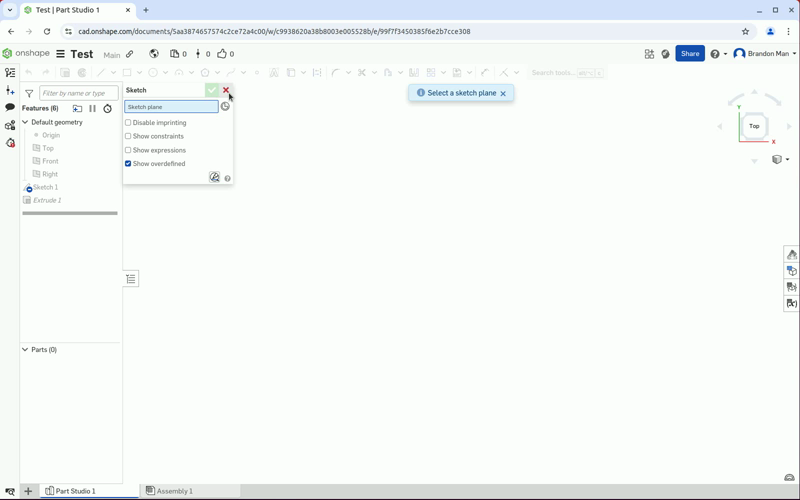
mouse_move(73, 150)
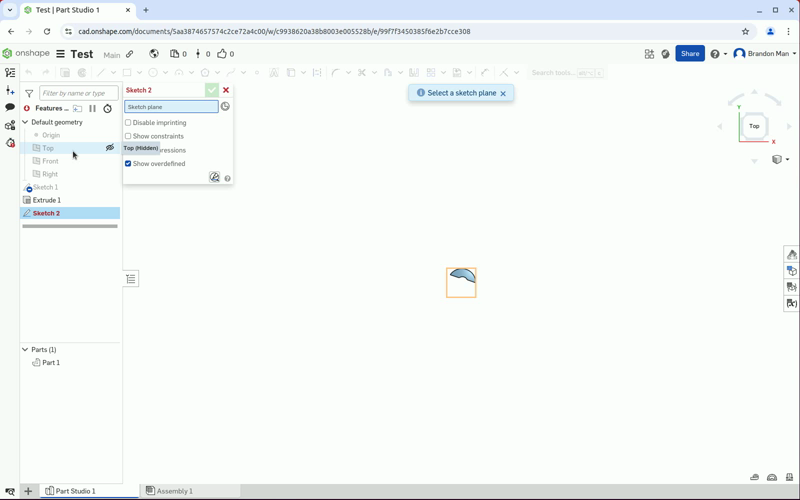
click(73, 150)
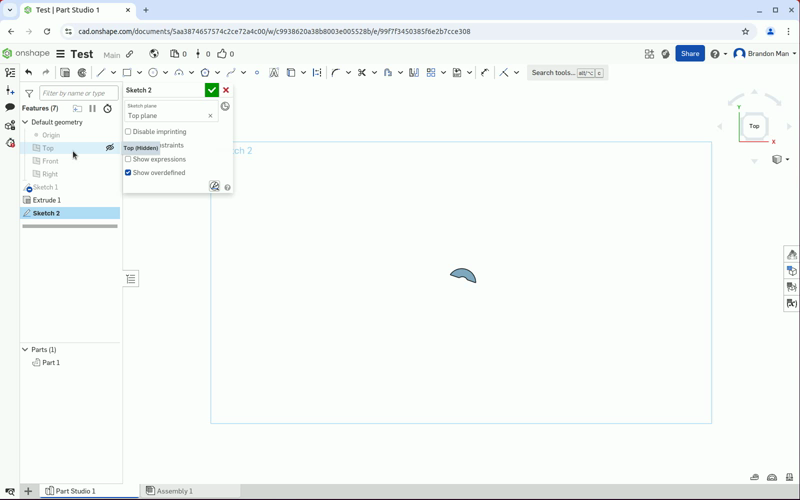
mouse_move(73, 352)
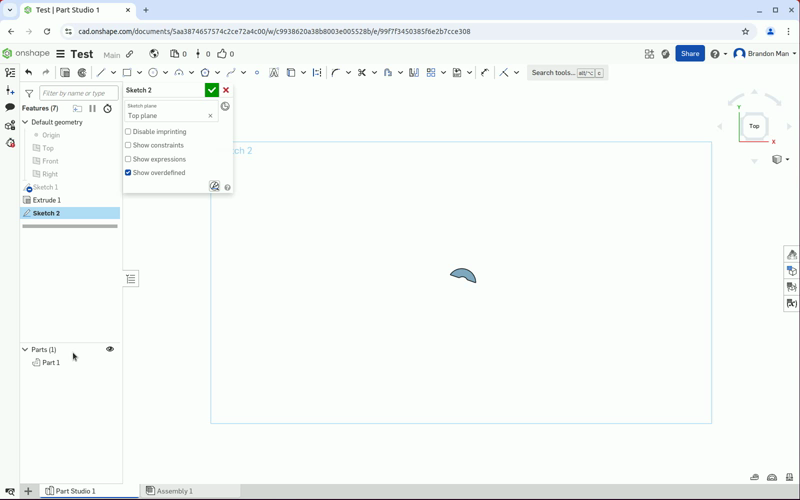
key(y)
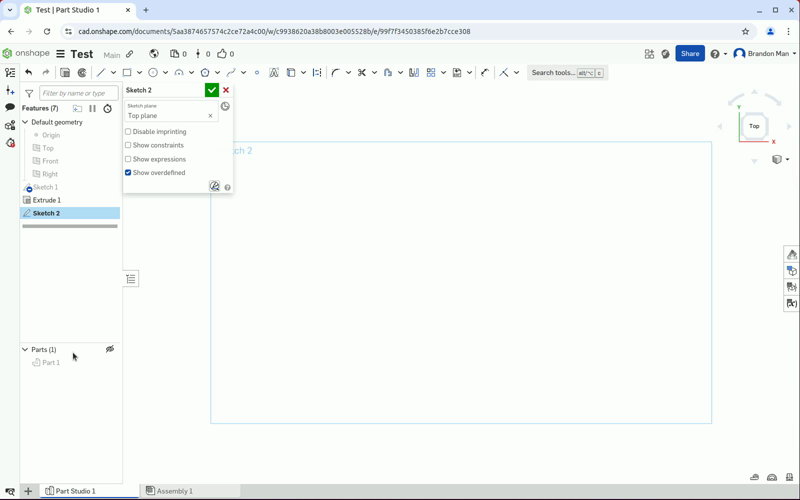
key(a)
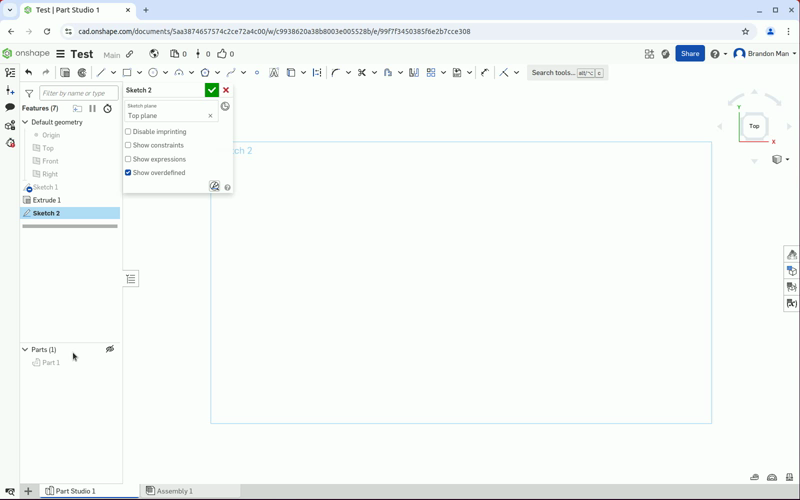
key_down(shift)
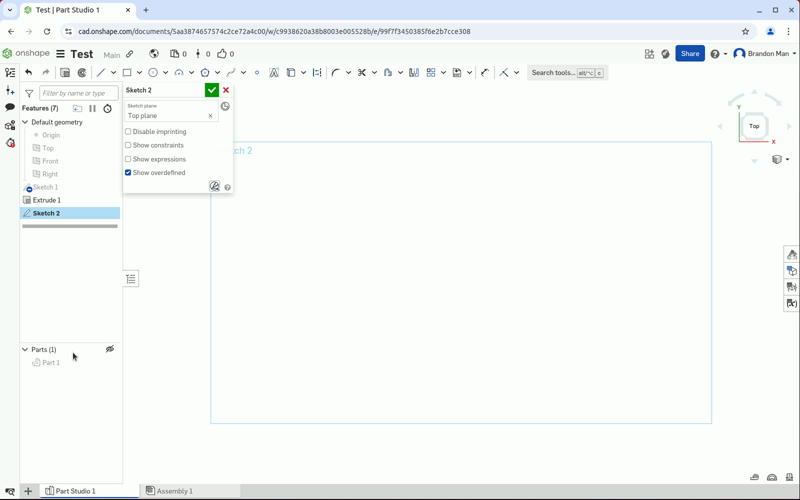
mouse_move(450, 274)
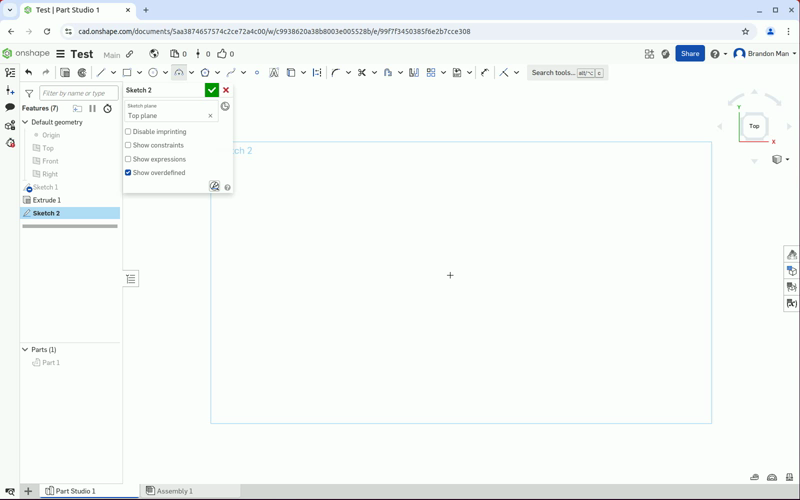
click(450, 274)
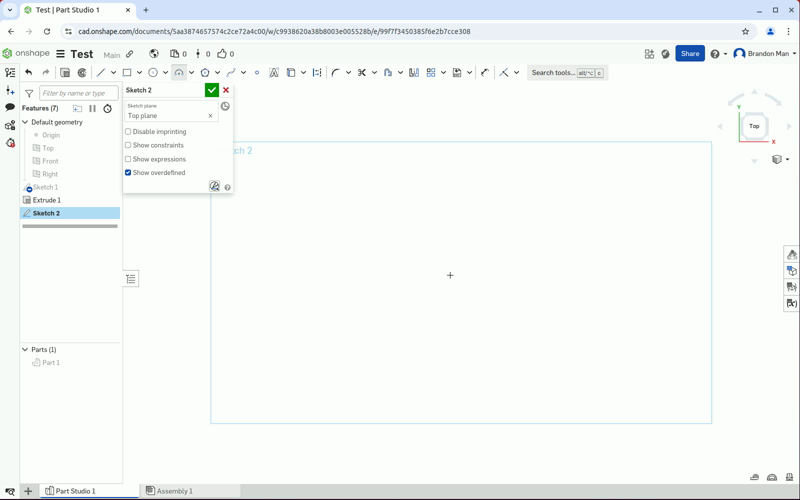
key_up(shift)
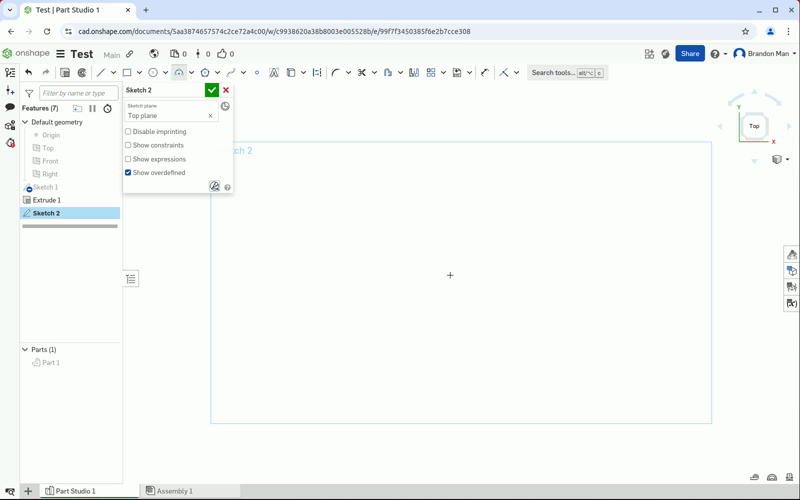
key_down(shift)
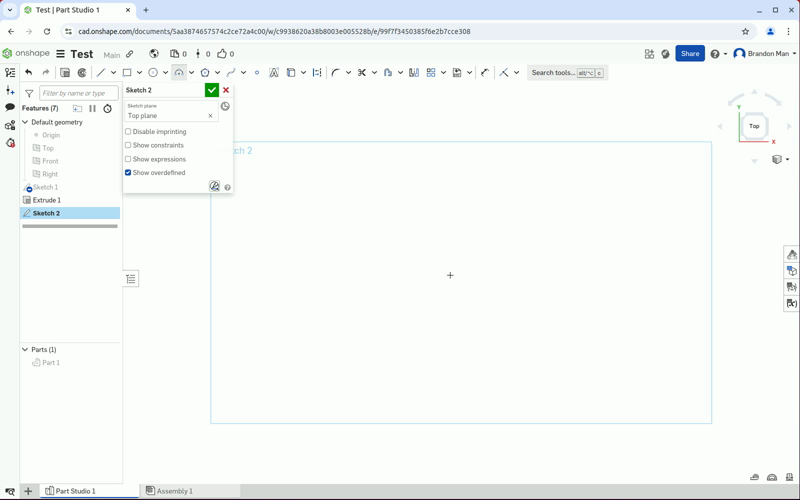
mouse_move(475, 282)
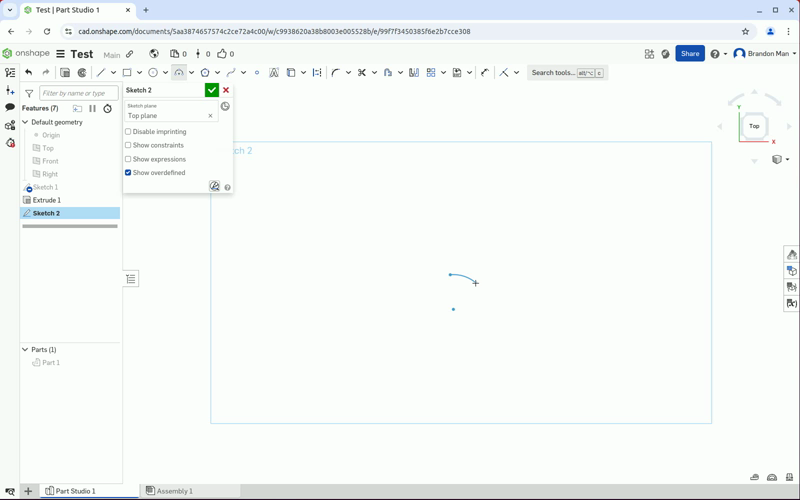
click(475, 282)
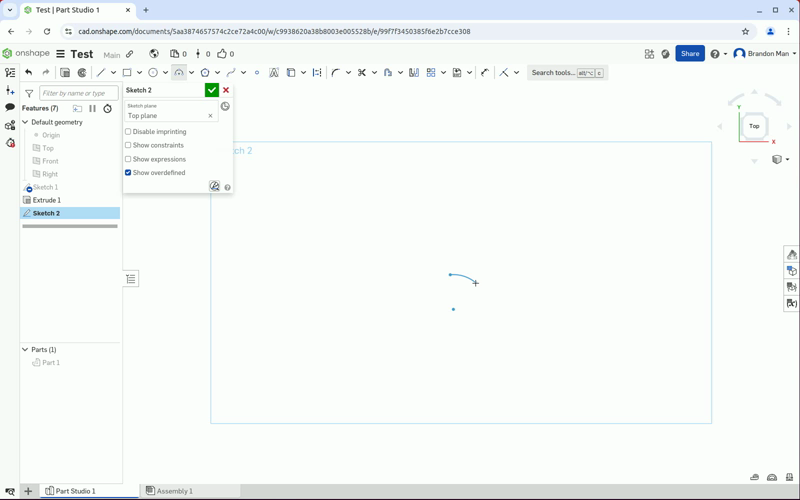
mouse_move(457, 296)
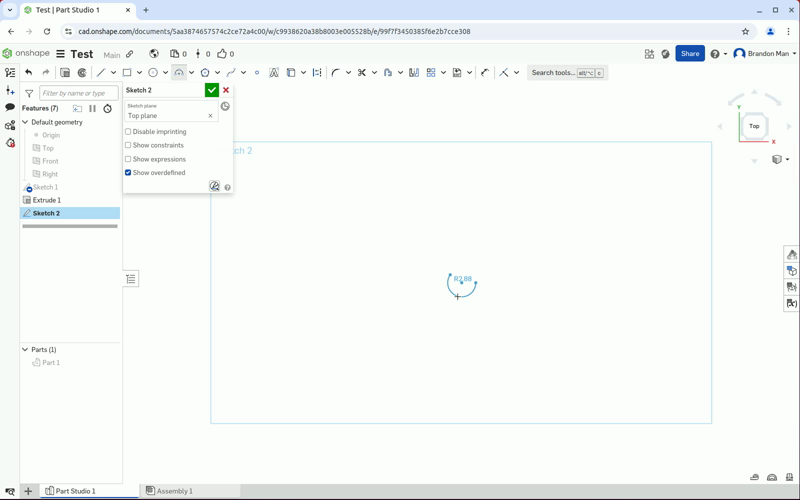
click(457, 296)
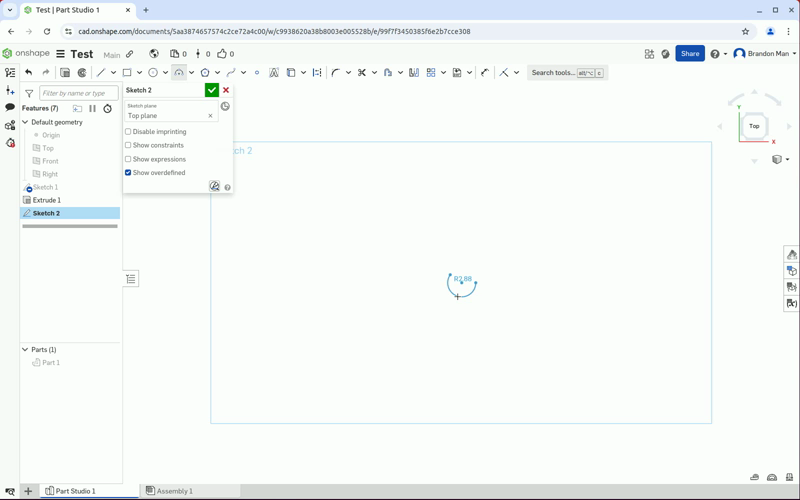
key_up(shift)
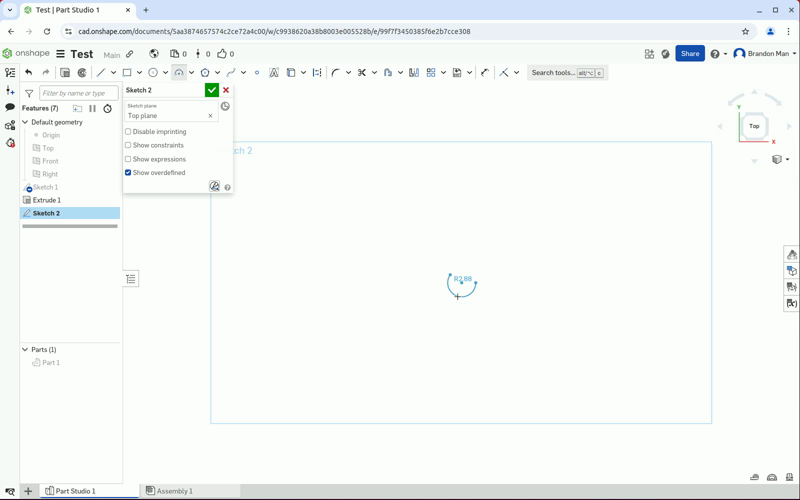
key(esc)
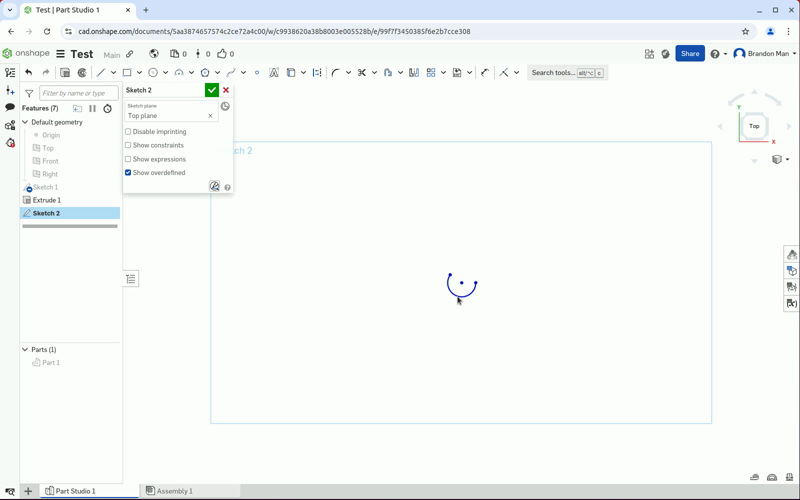
key(l)
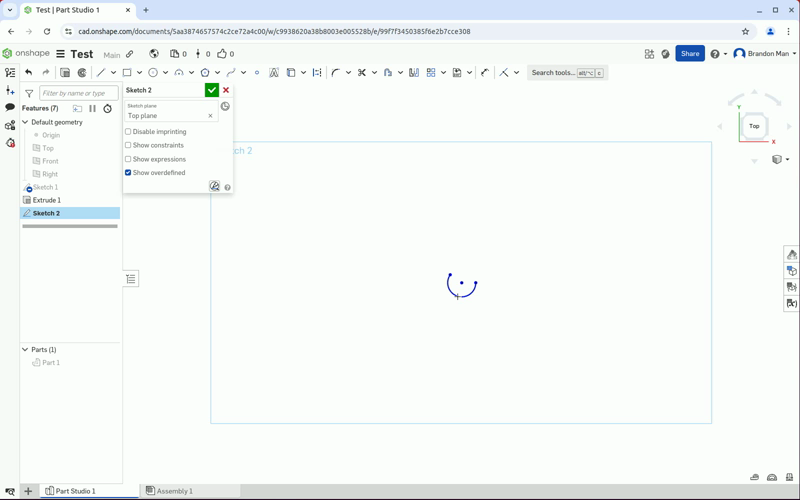
mouse_move(475, 282)
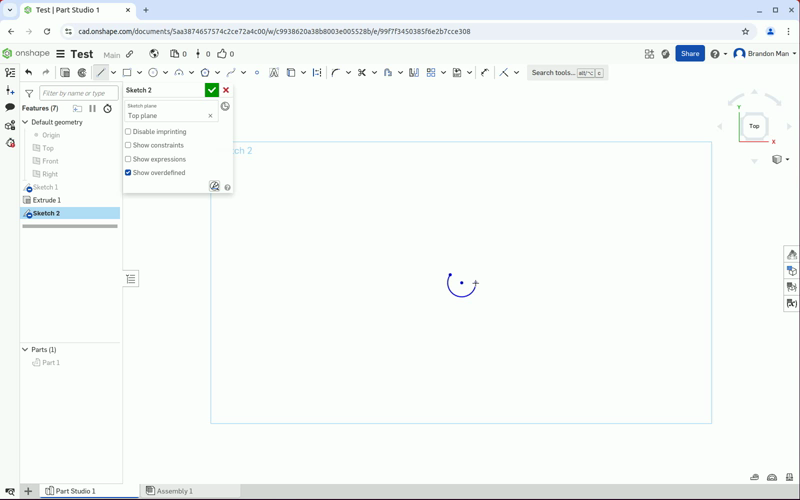
click(475, 282)
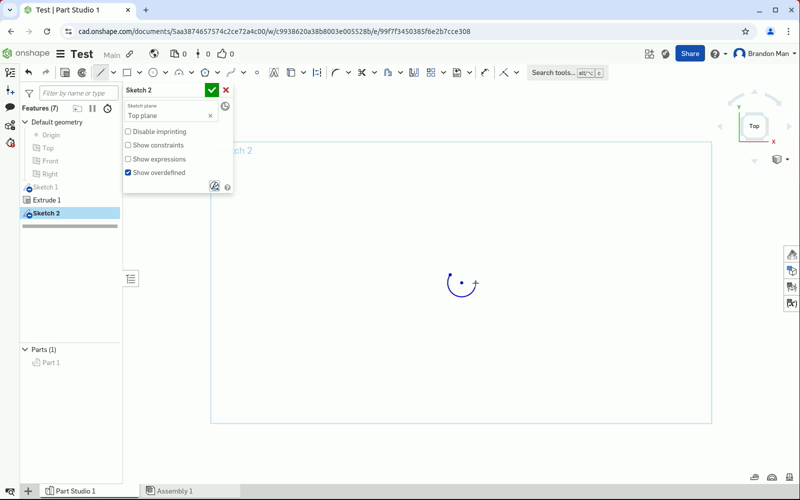
key_down(shift)
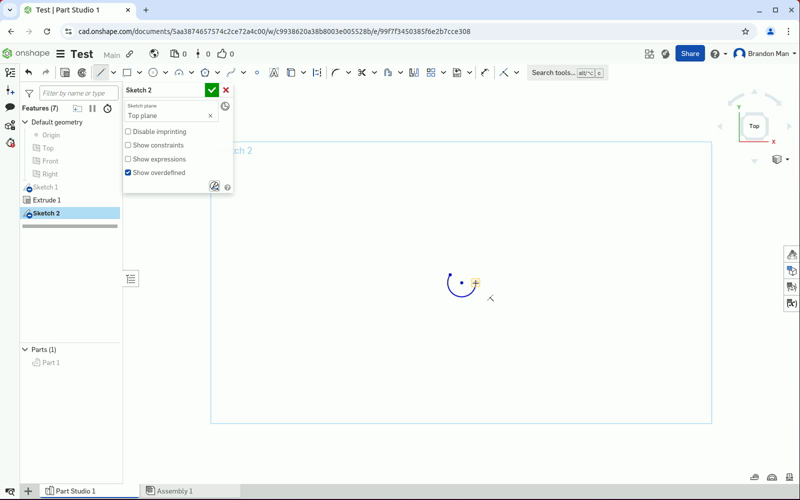
mouse_move(505, 282)
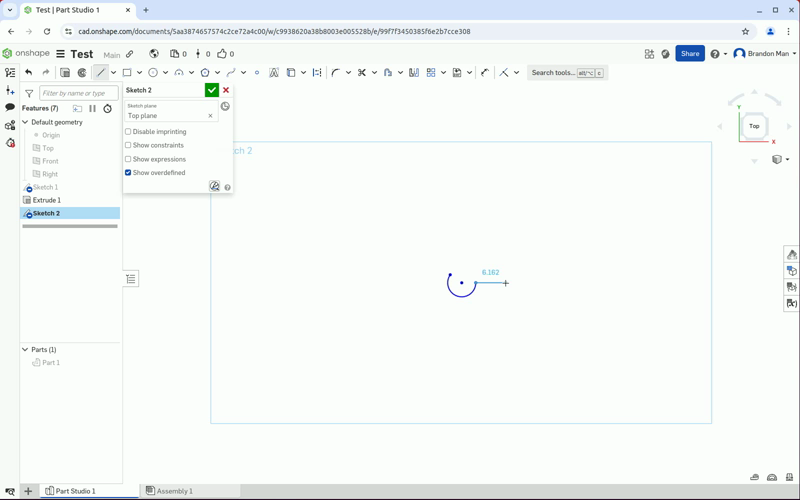
mouse_move(467, 279)
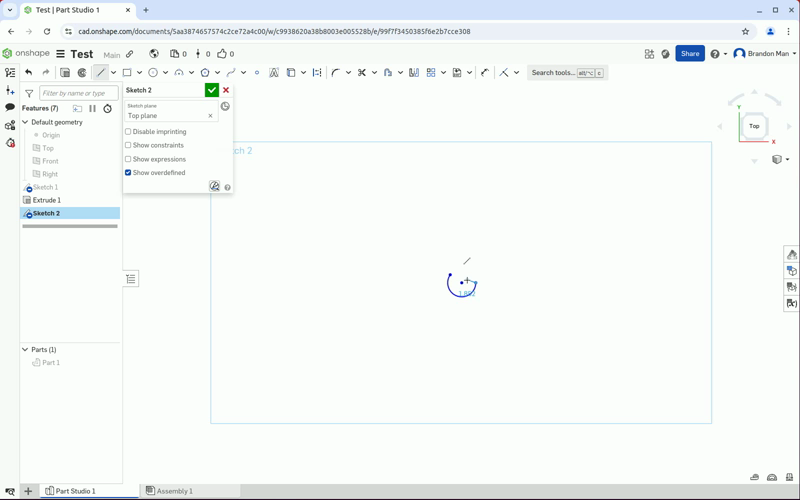
click(467, 279)
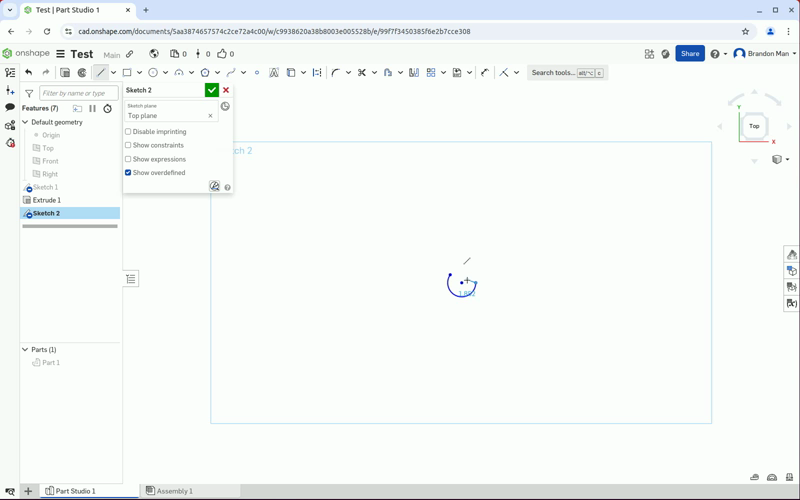
key_up(shift)
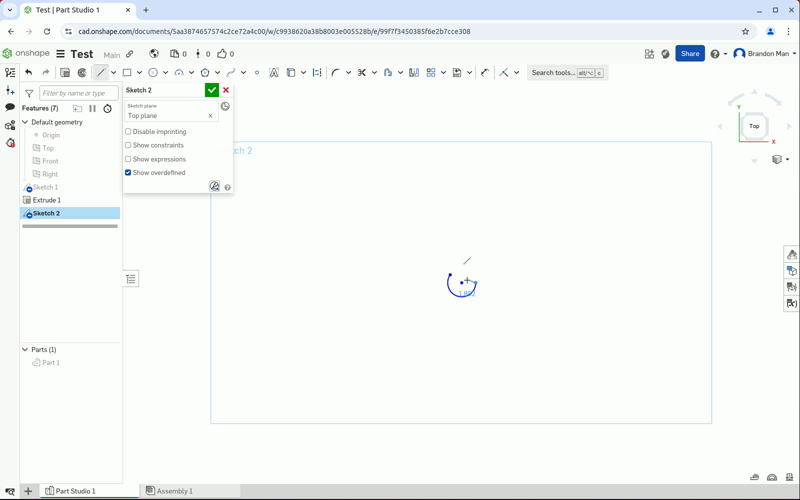
key(esc)
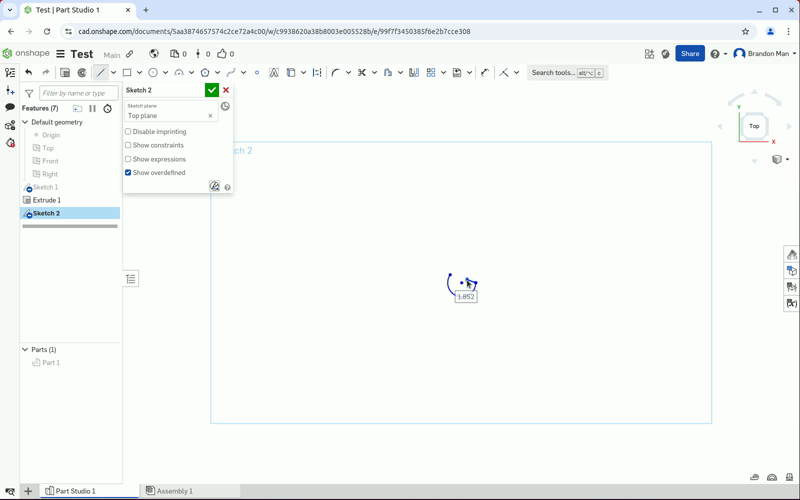
key(a)
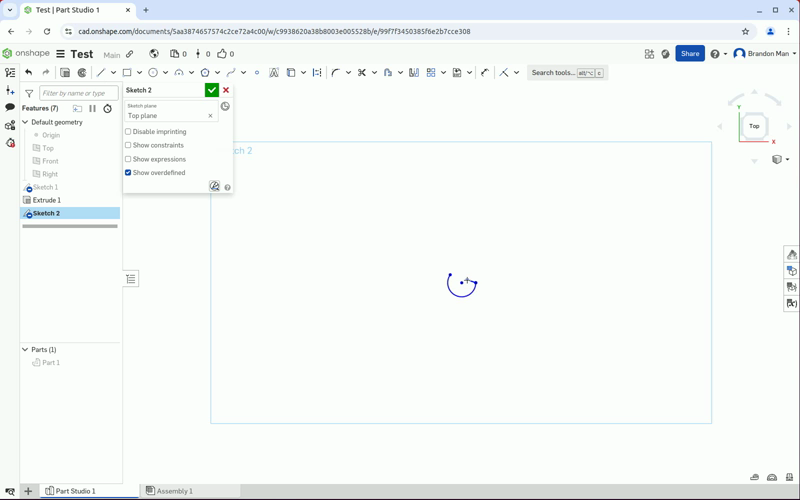
mouse_move(467, 279)
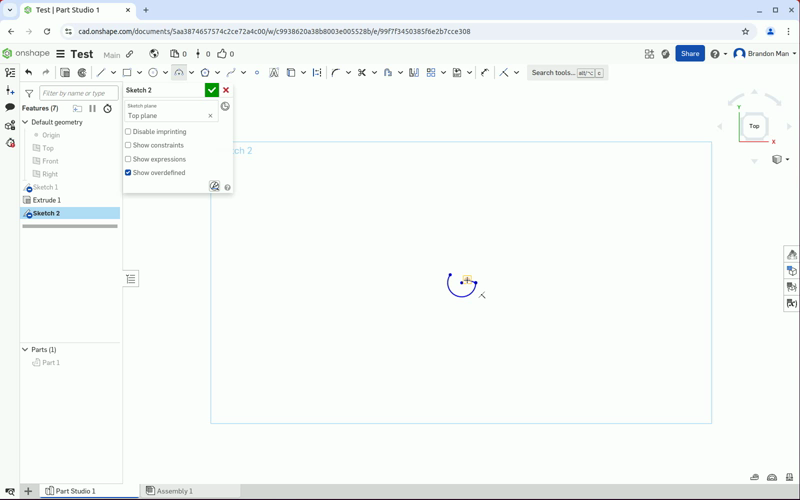
click(467, 279)
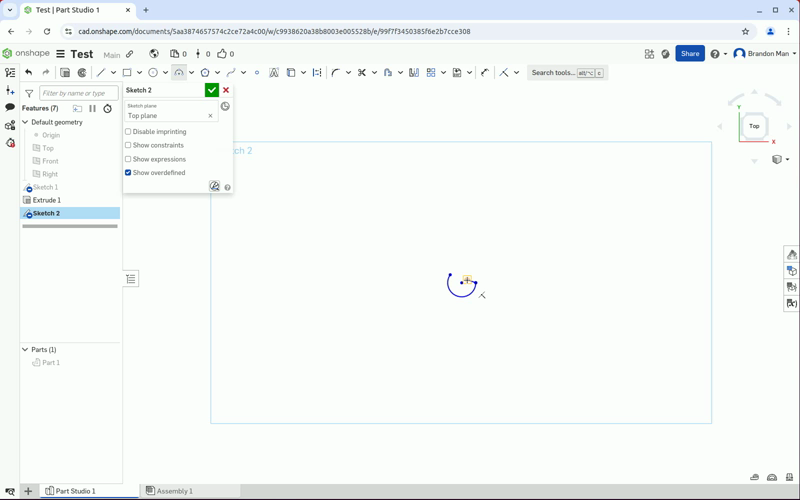
key_down(shift)
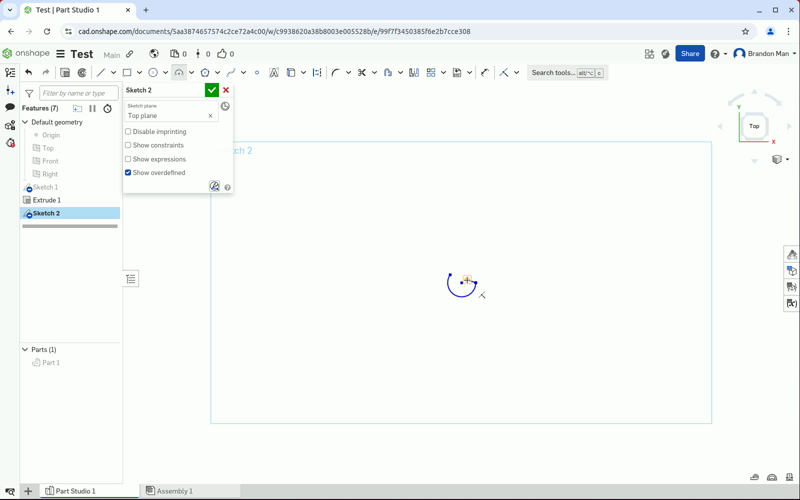
mouse_move(459, 277)
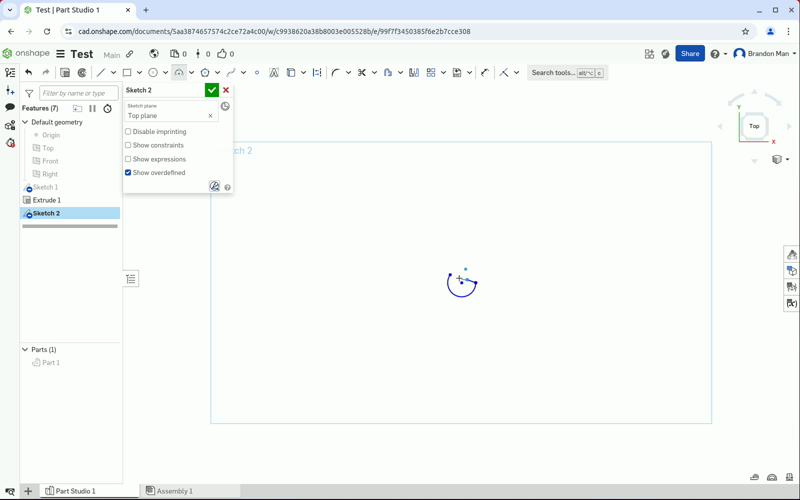
click(459, 277)
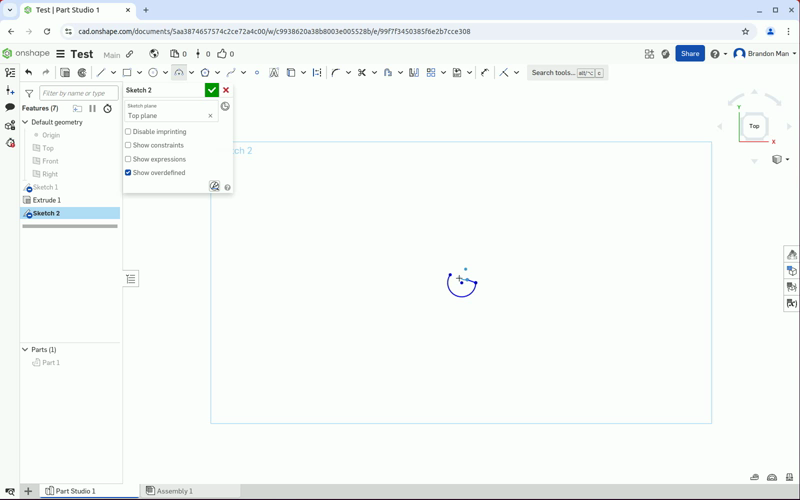
mouse_move(459, 288)
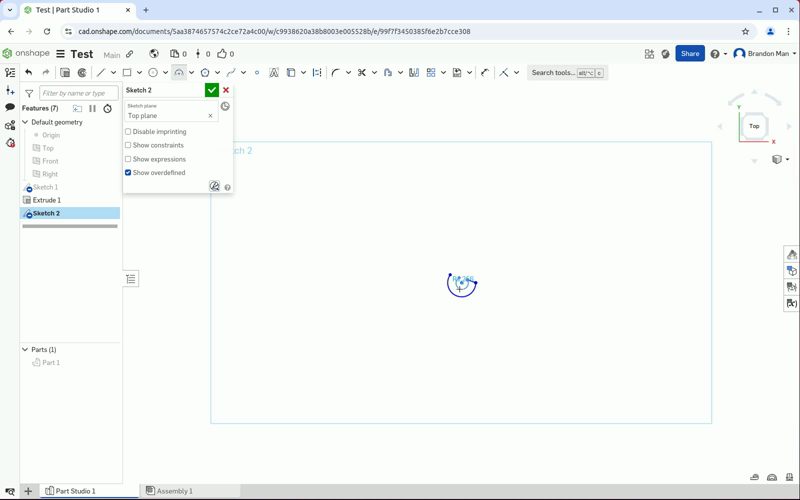
click(459, 288)
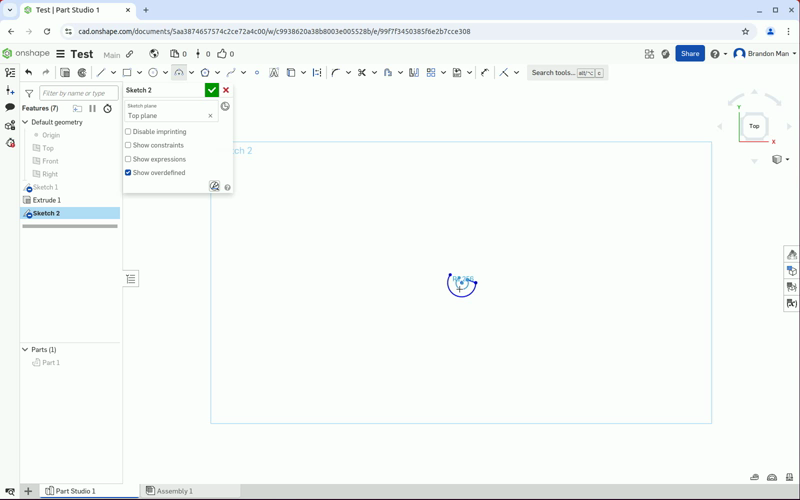
key_up(shift)
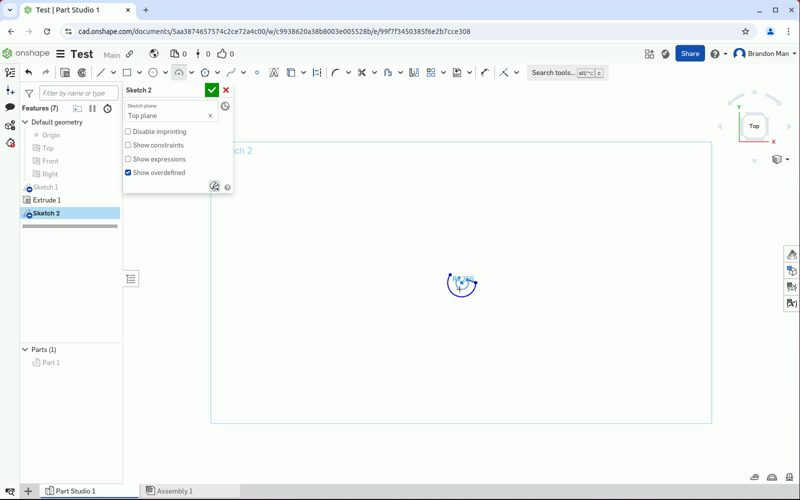
key(esc)
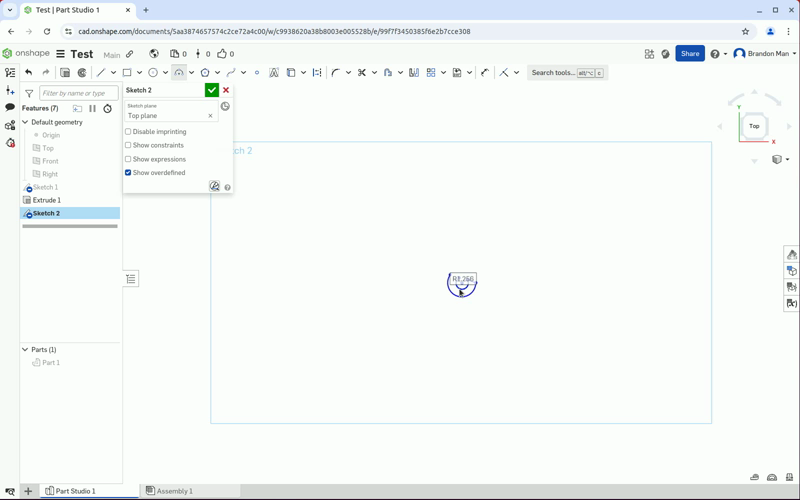
key(l)
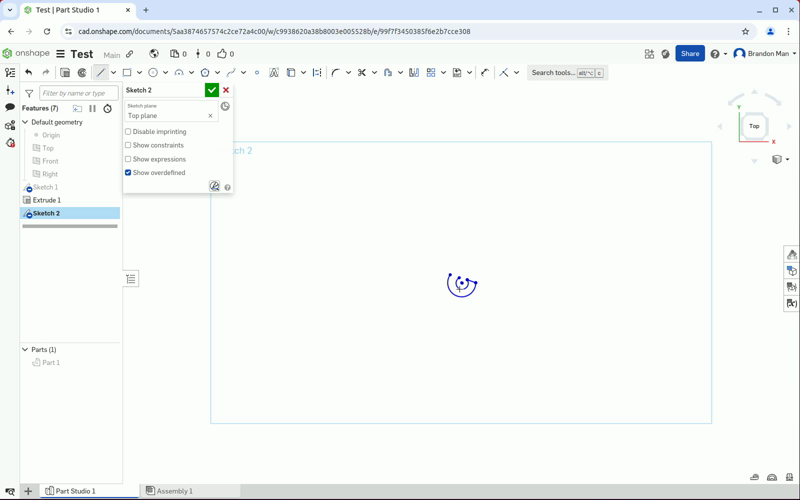
mouse_move(459, 277)
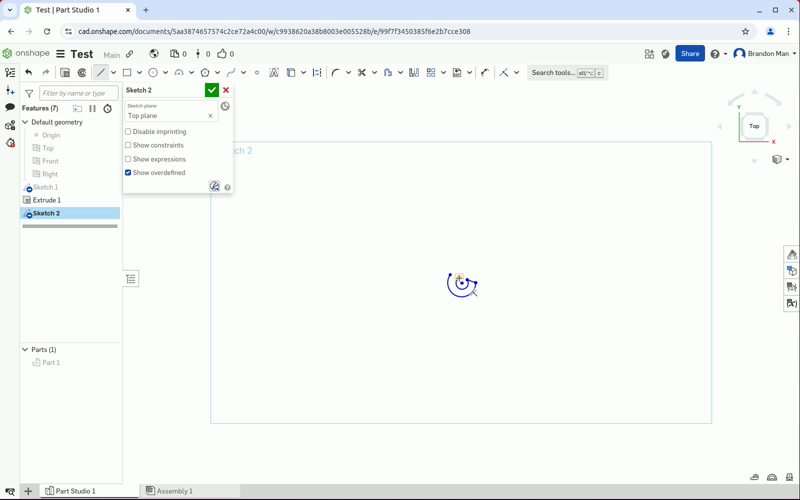
click(459, 277)
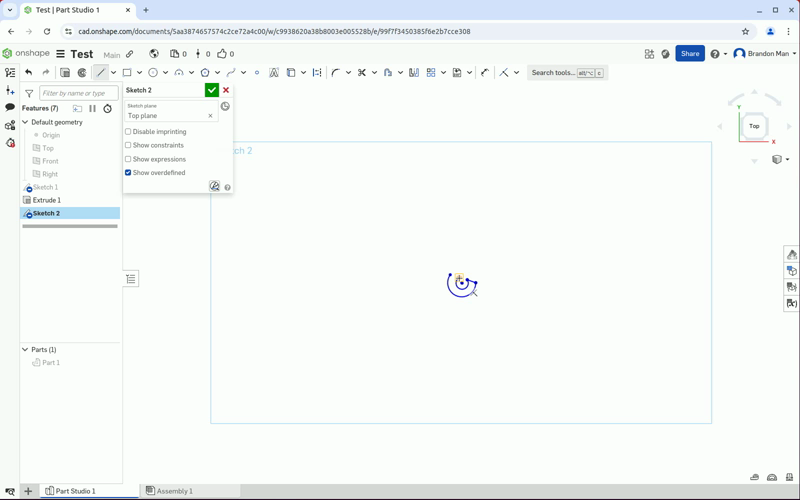
mouse_move(489, 277)
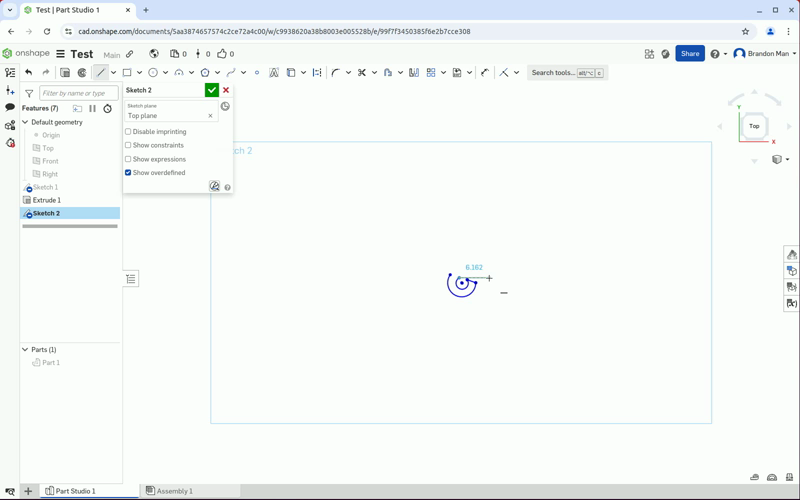
key_down(shift)
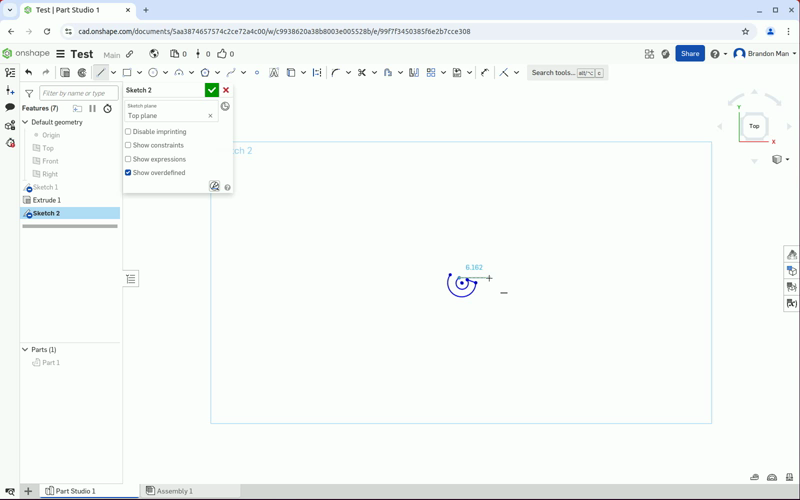
mouse_move(450, 274)
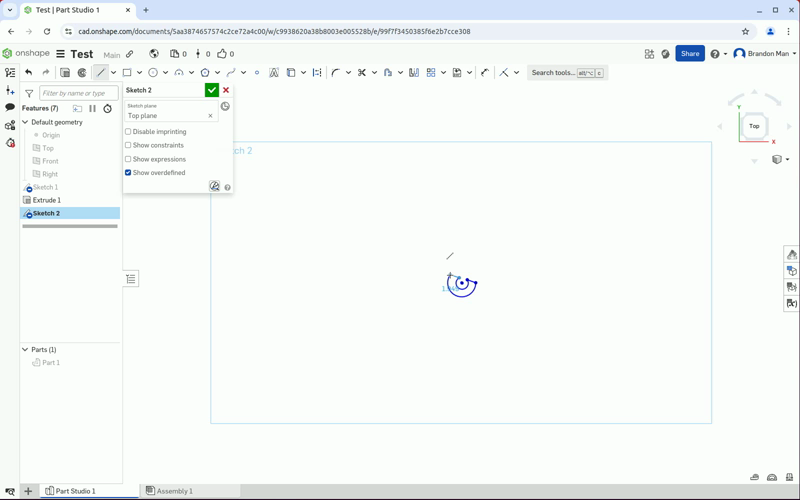
key_up(shift)
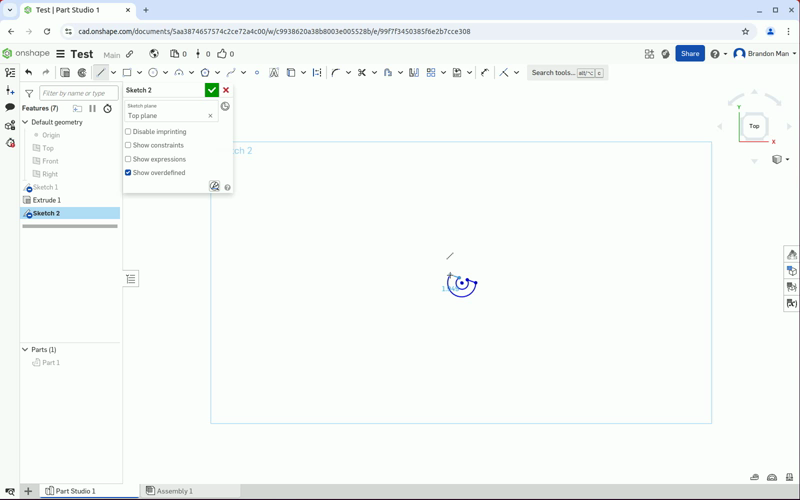
click(450, 274)
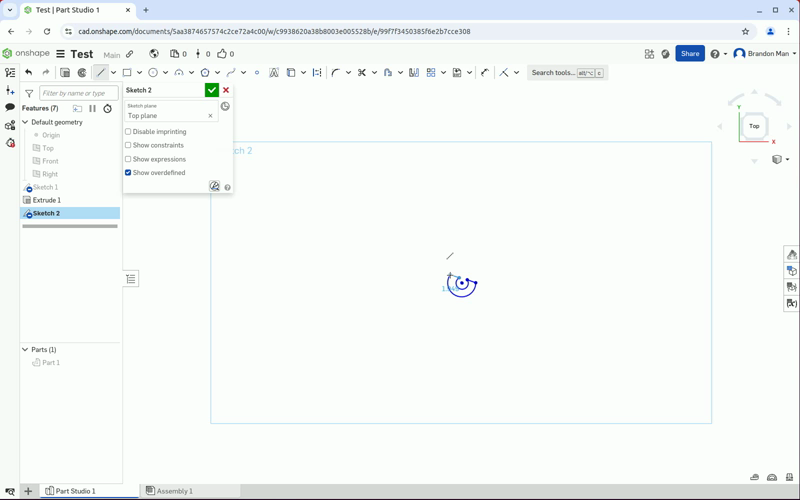
key(esc)
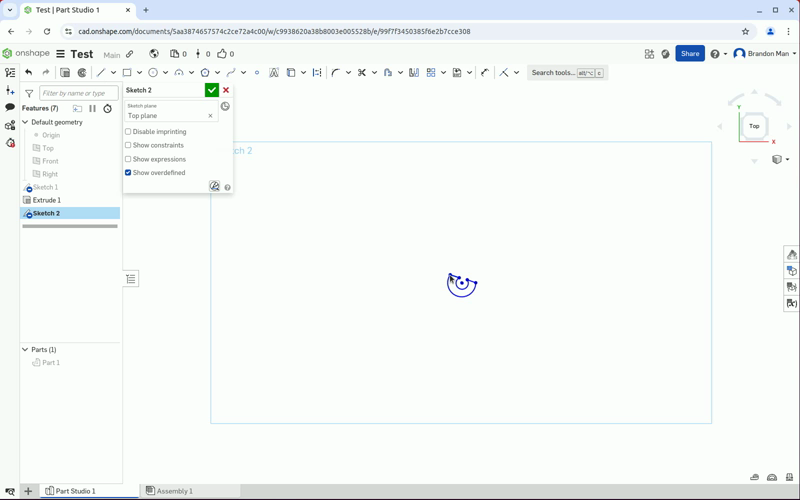
mouse_move(463, 289)
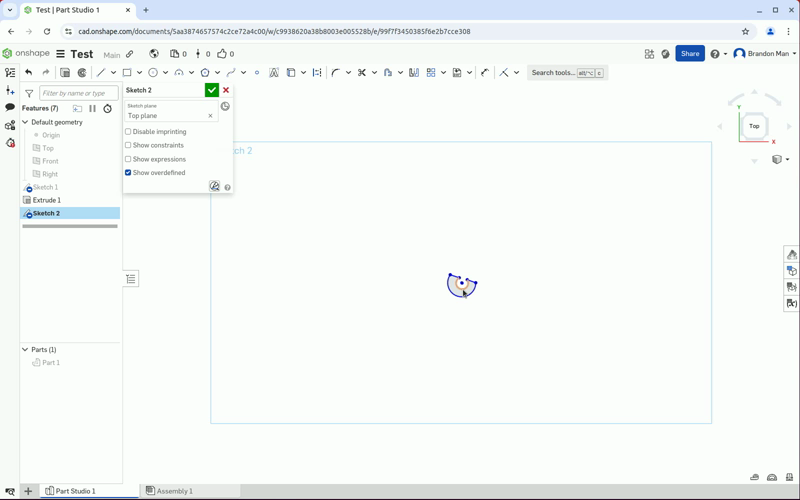
scroll(6)
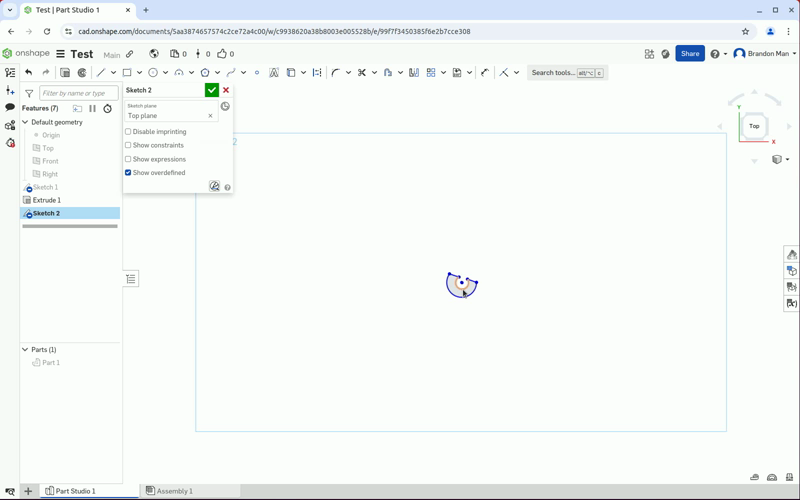
scroll(6)
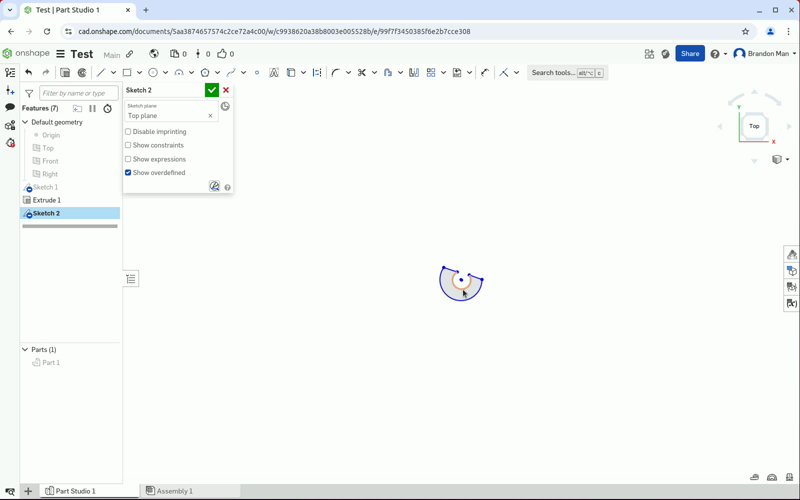
scroll(6)
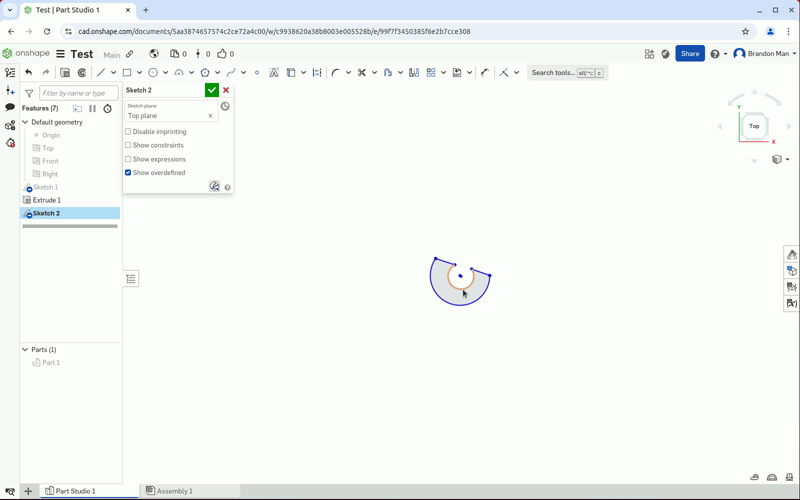
scroll(6)
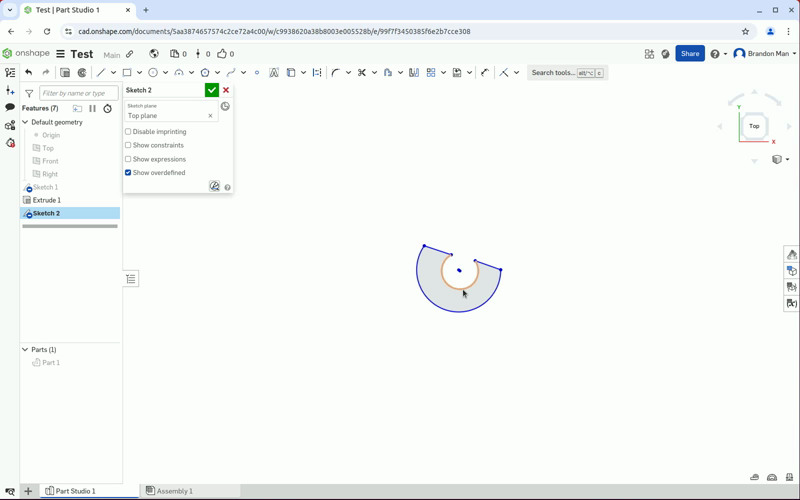
scroll(6)
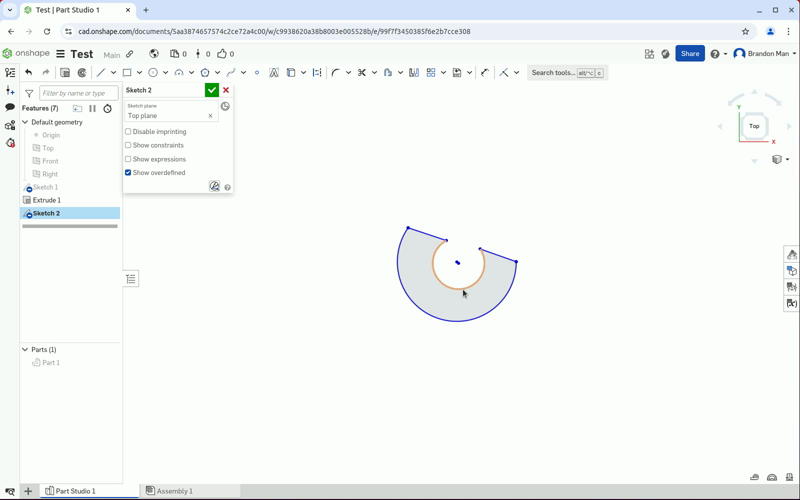
scroll(6)
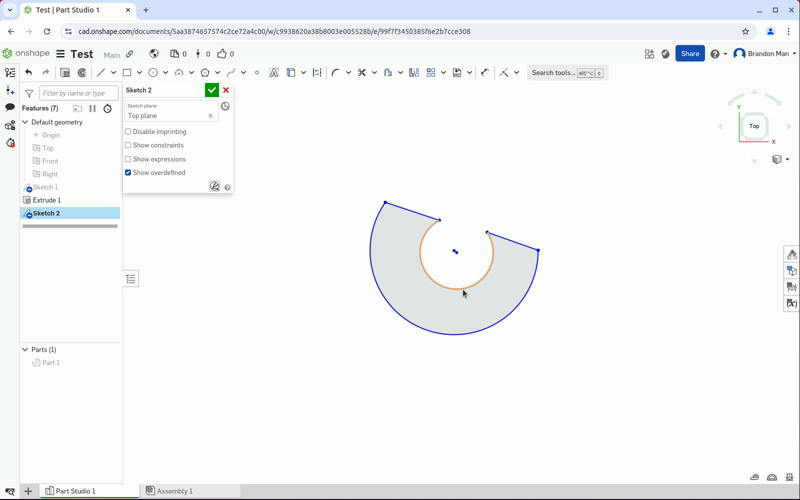
scroll(6)
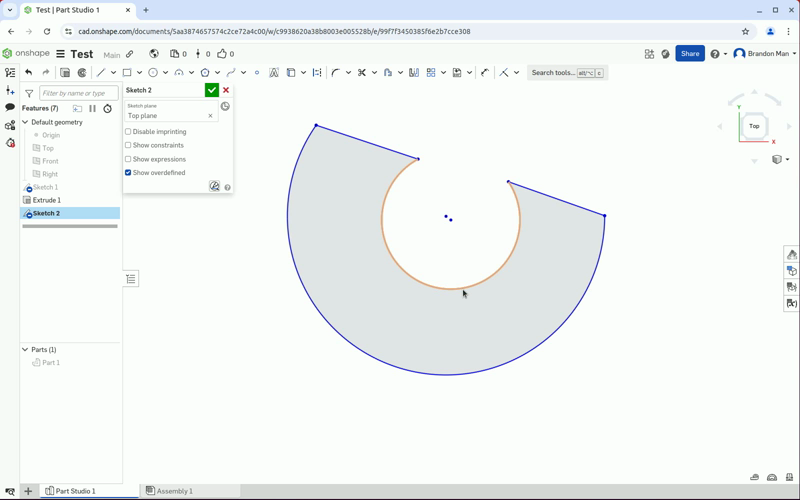
click(463, 289)
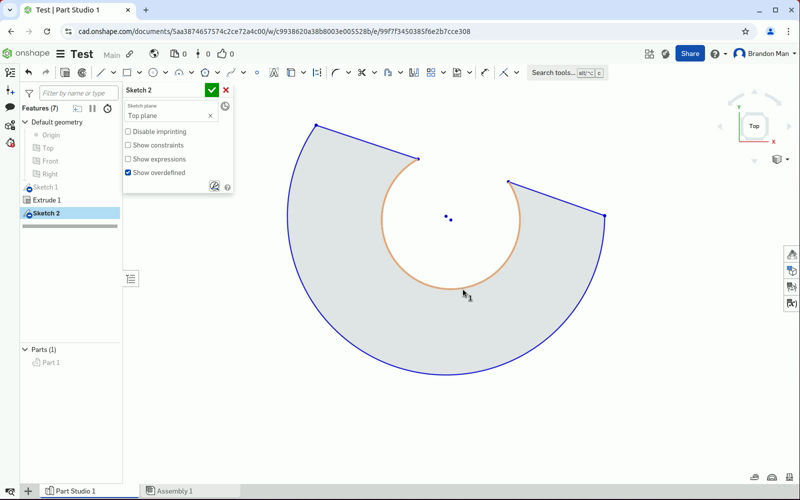
scroll(-6)
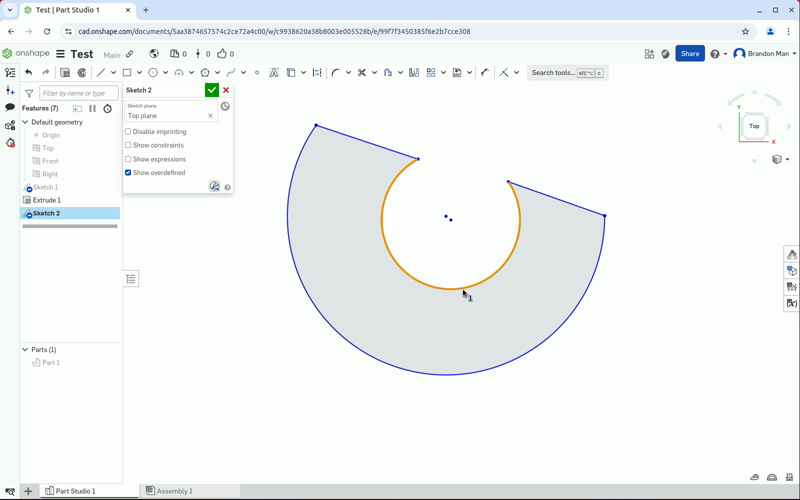
scroll(-6)
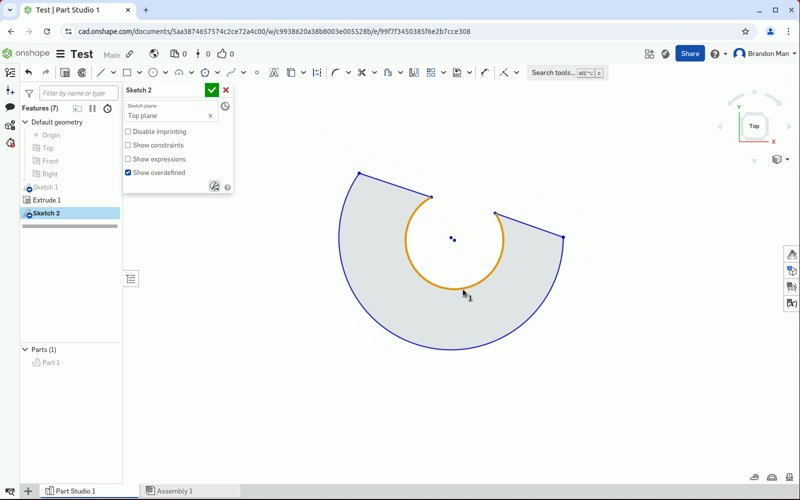
scroll(-6)
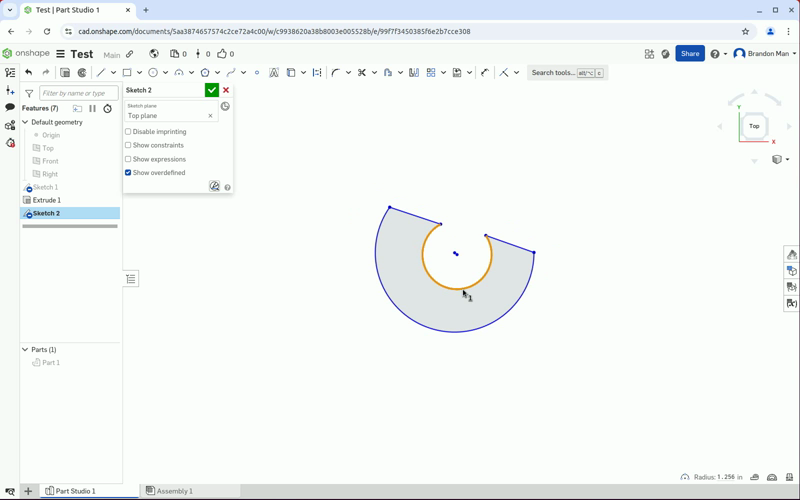
scroll(-6)
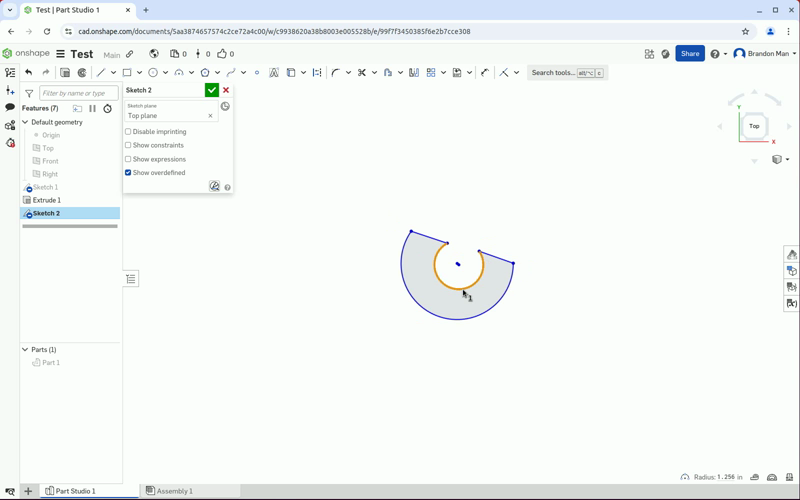
scroll(-6)
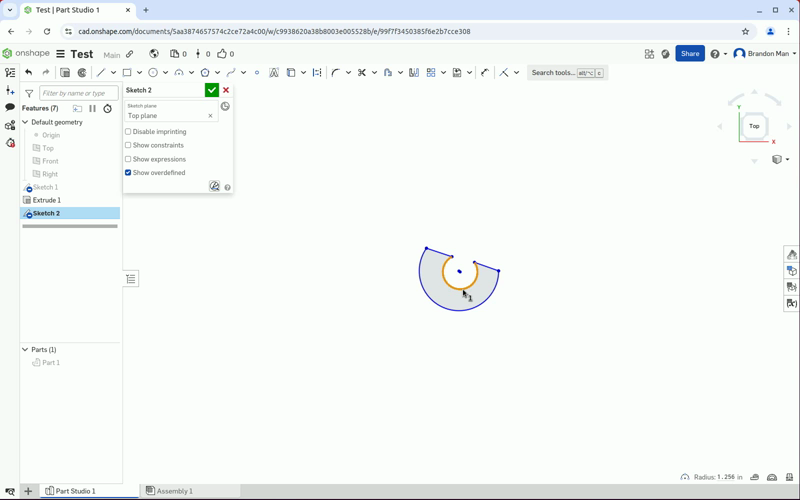
scroll(-6)
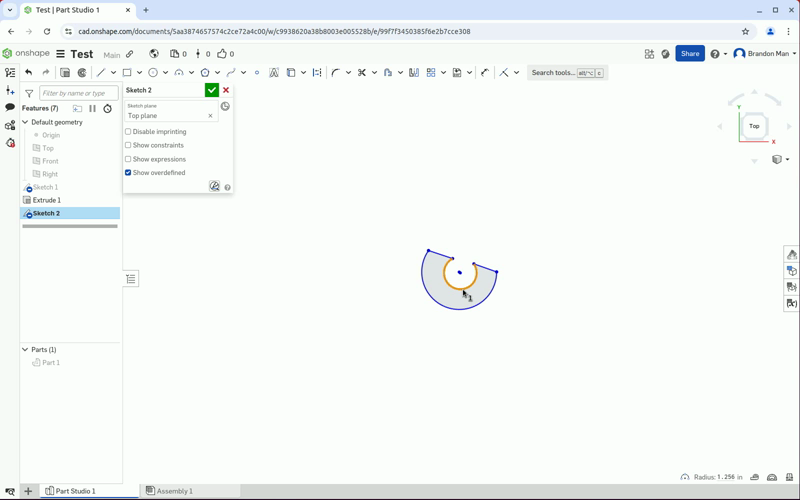
scroll(-6)
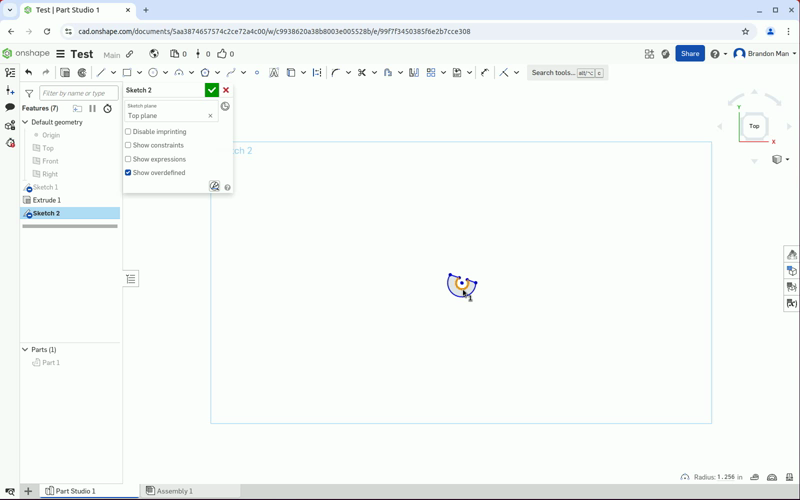
mouse_move(73, 352)
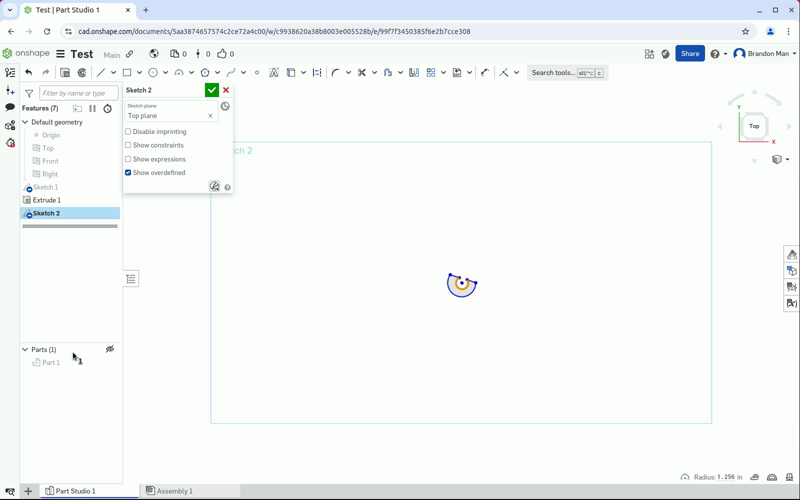
key(shift+y)
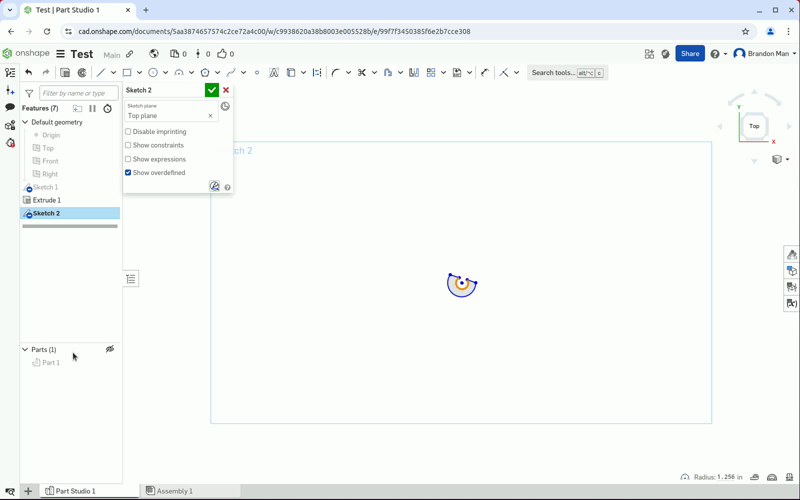
key(shift+e)
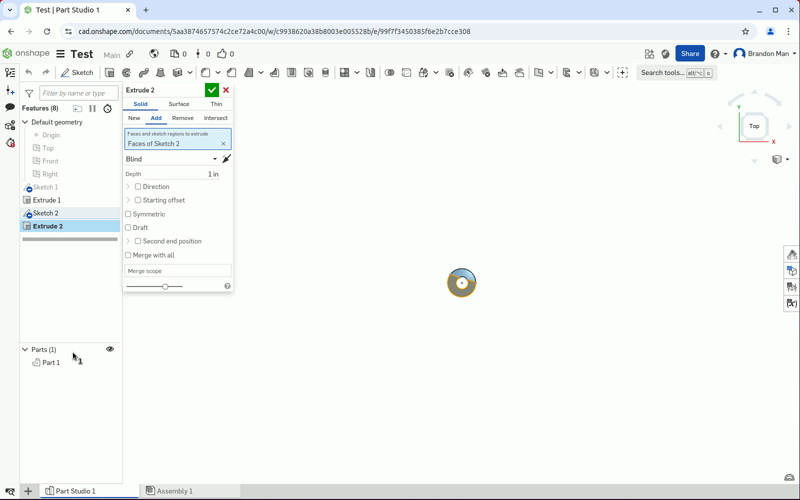
mouse_move(143, 106)
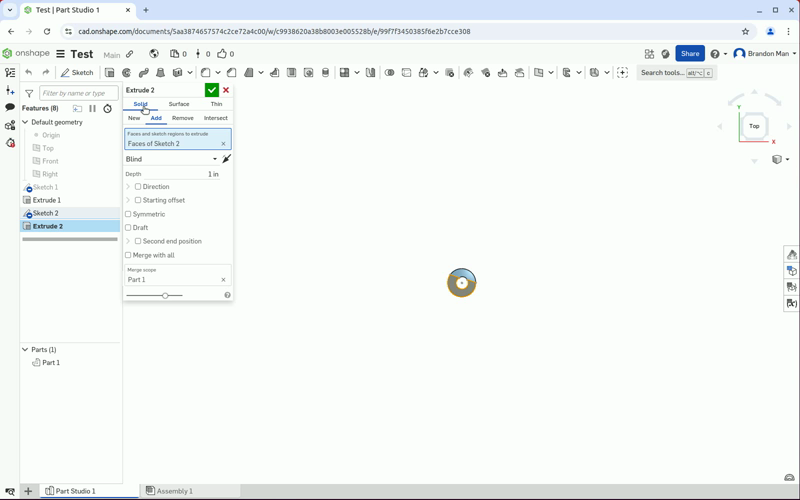
click(143, 106)
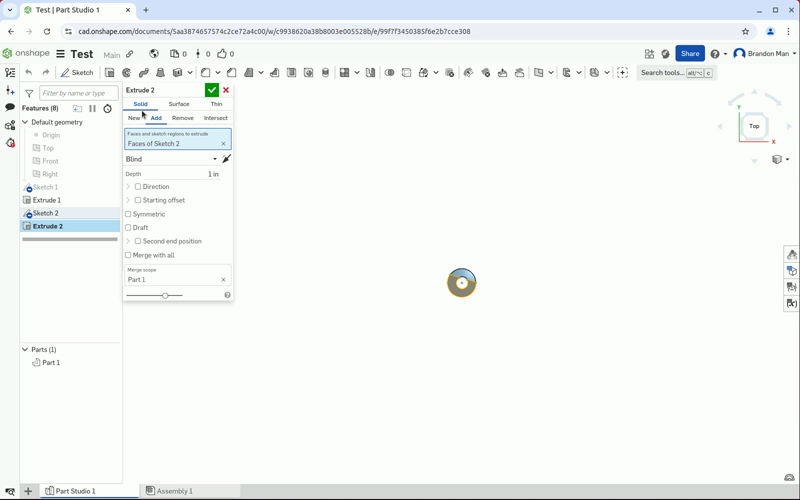
mouse_move(137, 120)
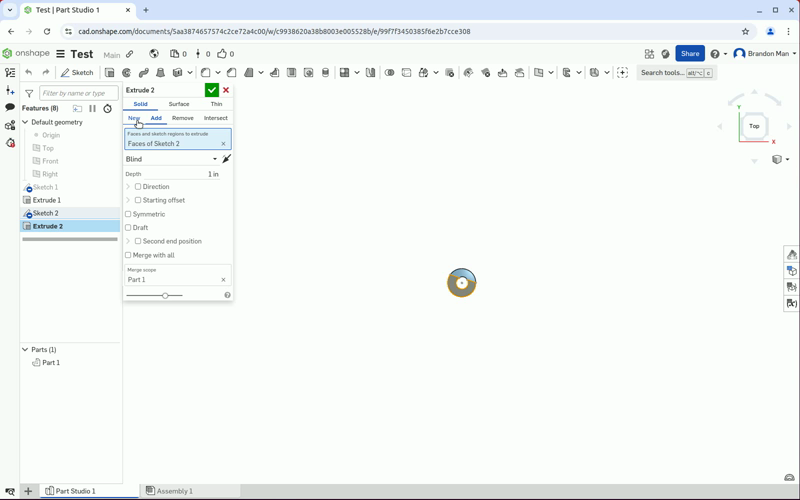
click(137, 120)
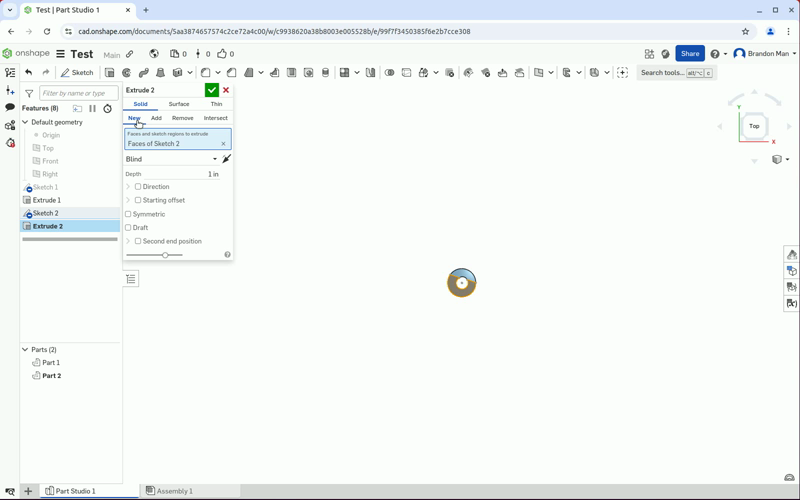
key(tab, 4)
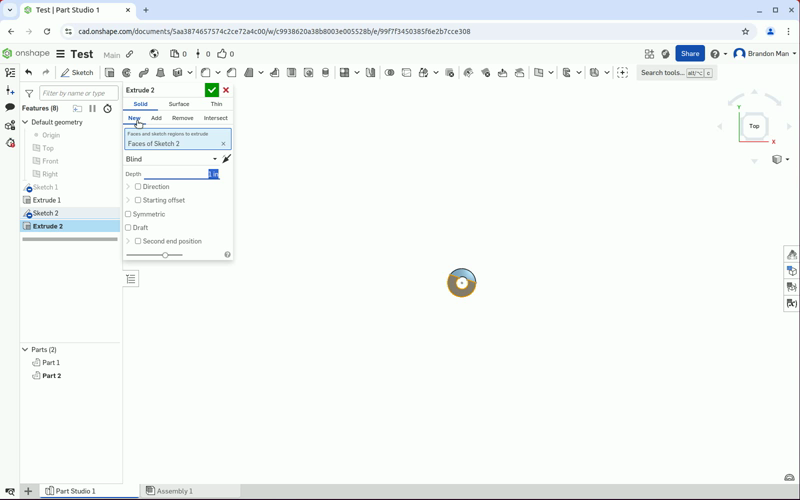
text(46.216)
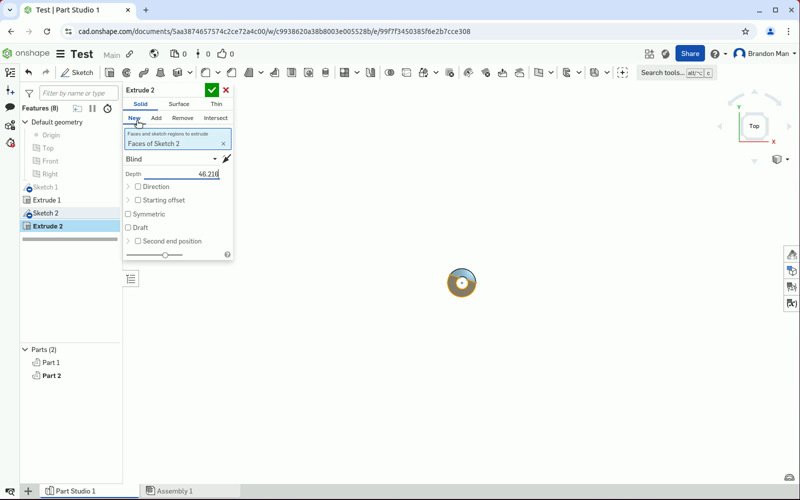
key(tab, 3)
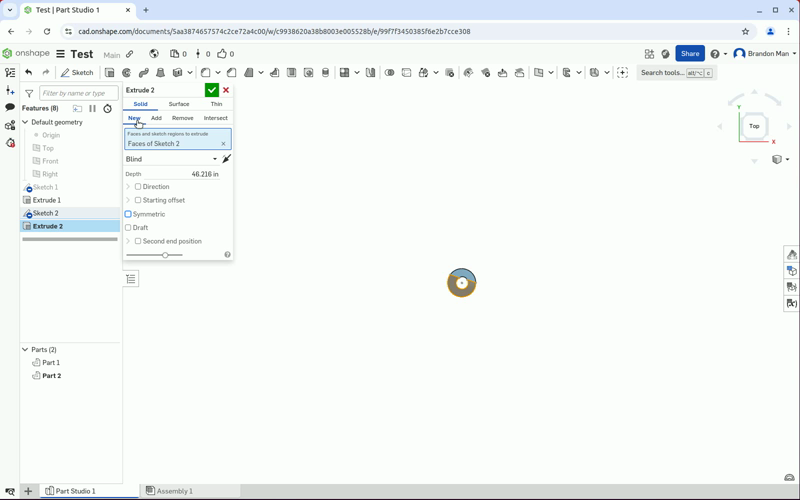
key(space)
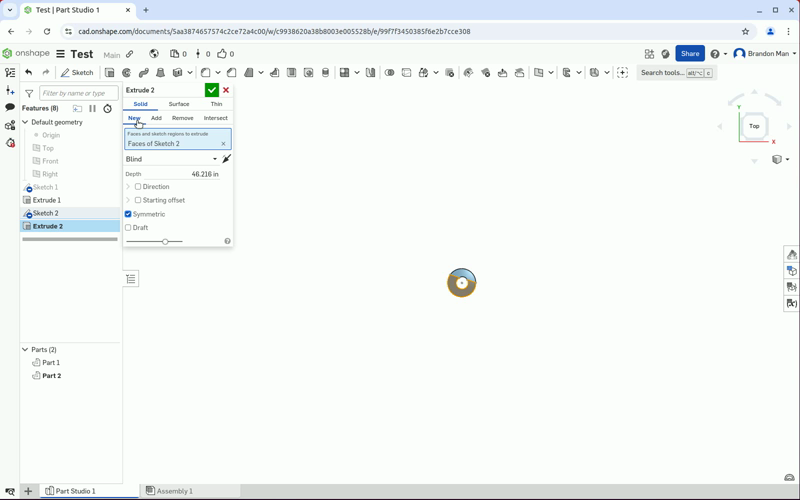
key(enter)
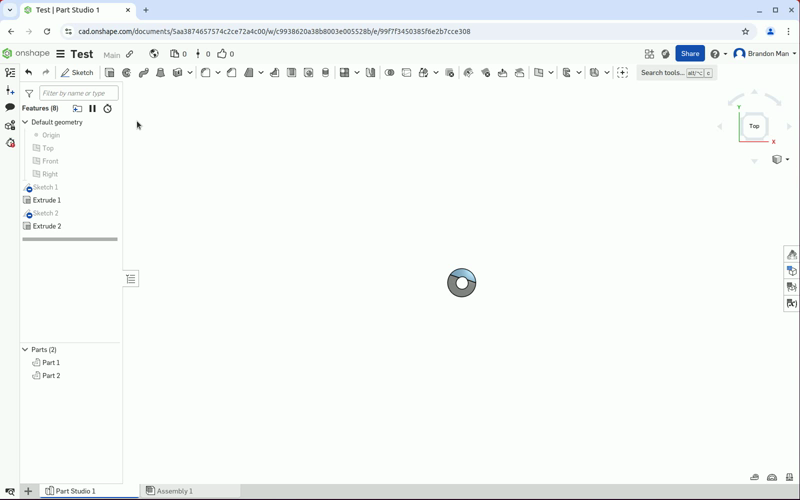
key(shift+h)
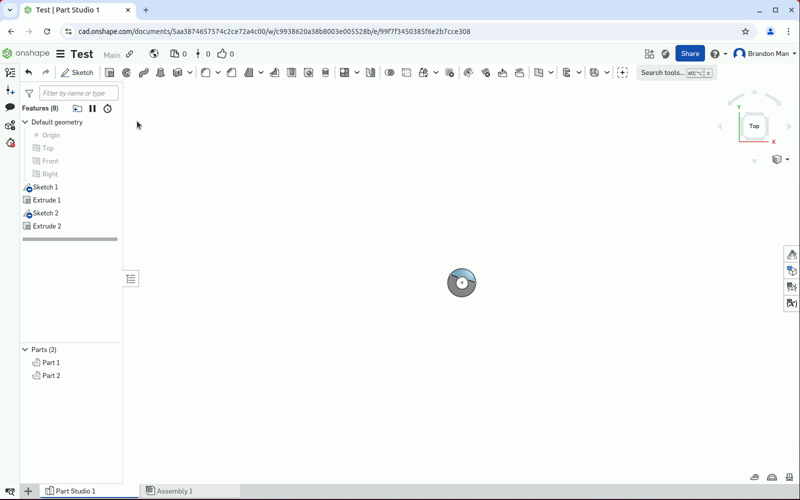
key(shift+h)
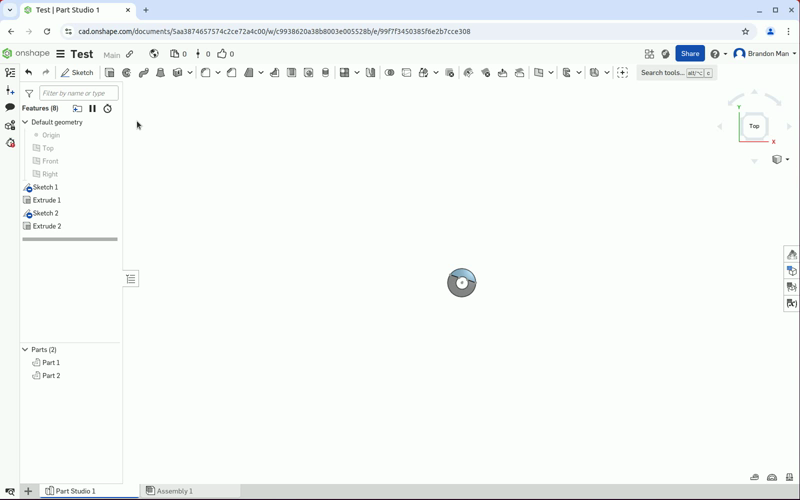
key(shift+7)
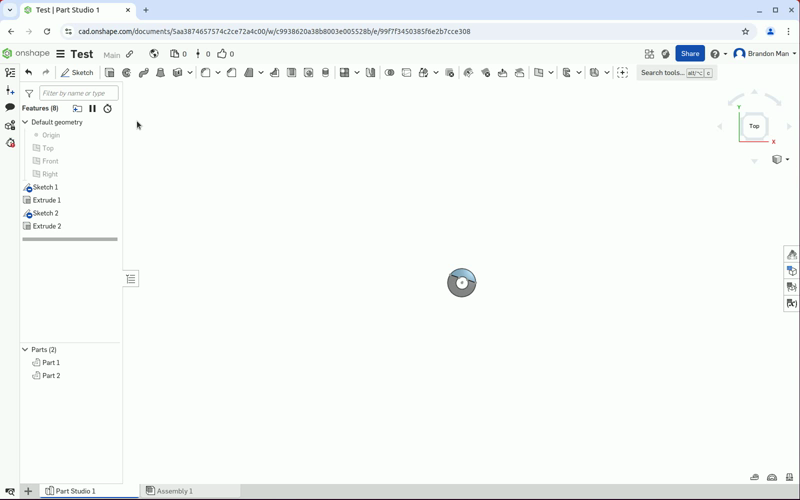
key(up, 3)
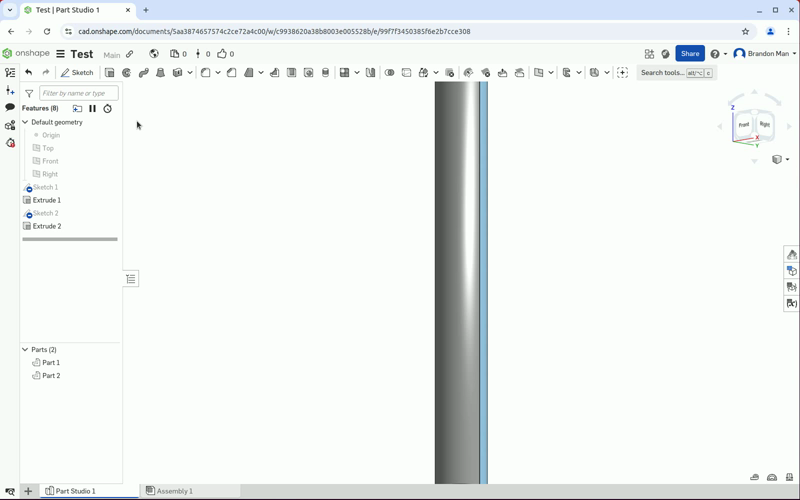
key(left, 3)
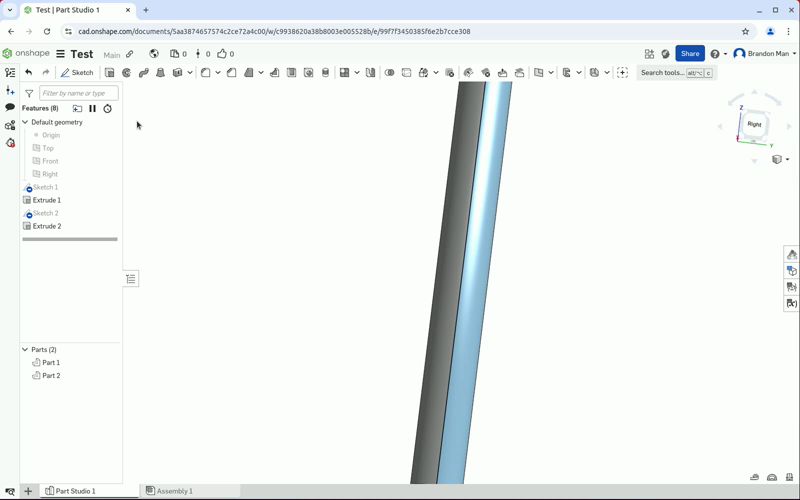
key(right, 3)
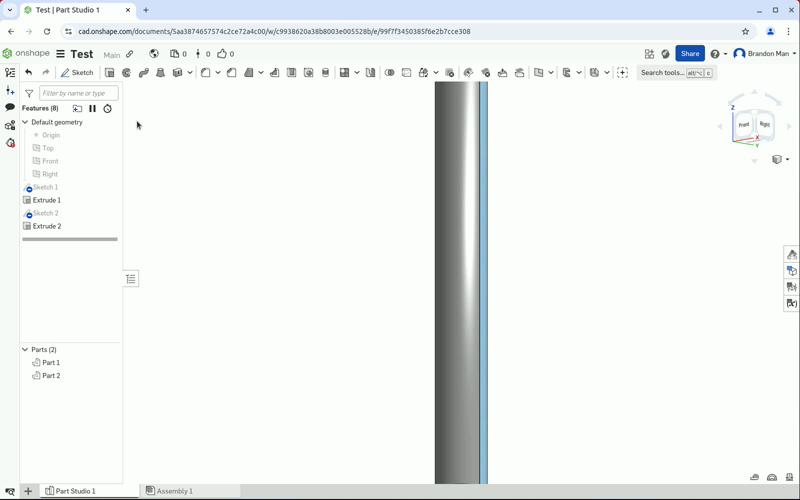
key(down, 3)
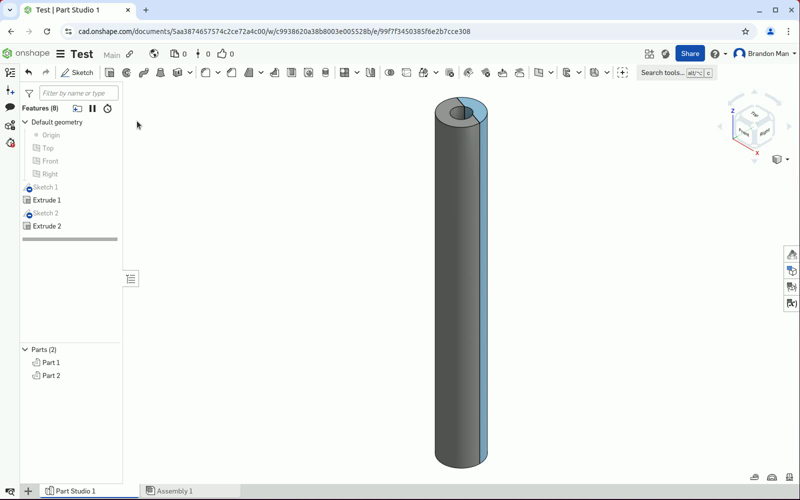
mouse_move(73, 189)
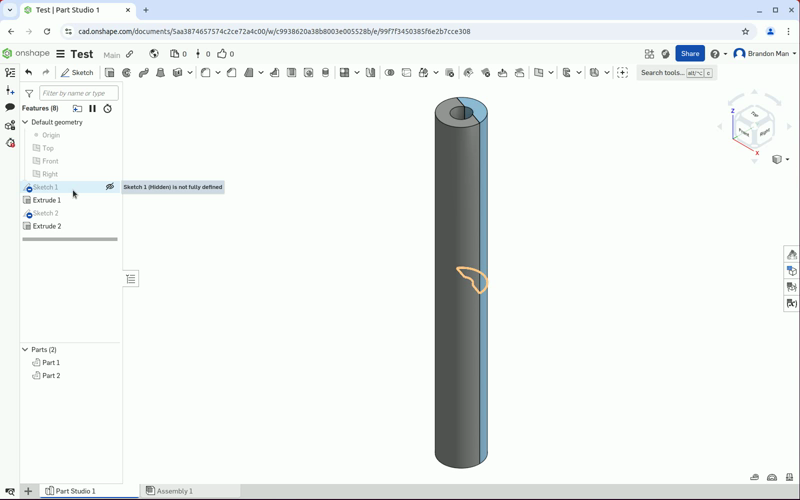
click(73, 189)